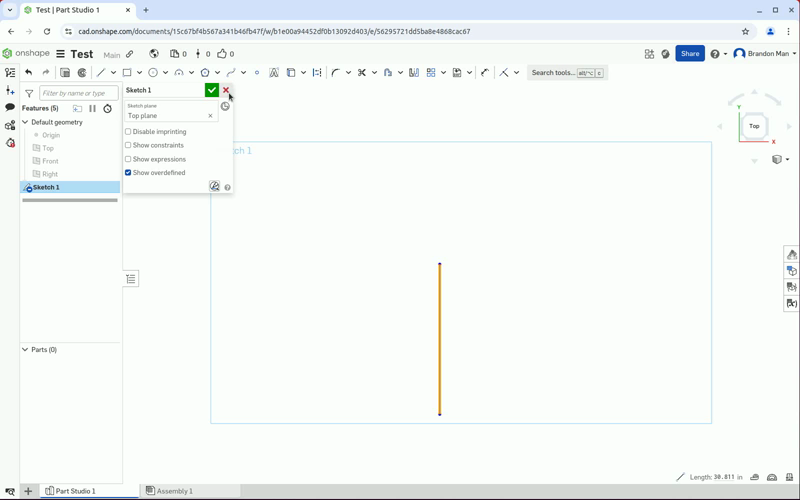
key(shift+h)
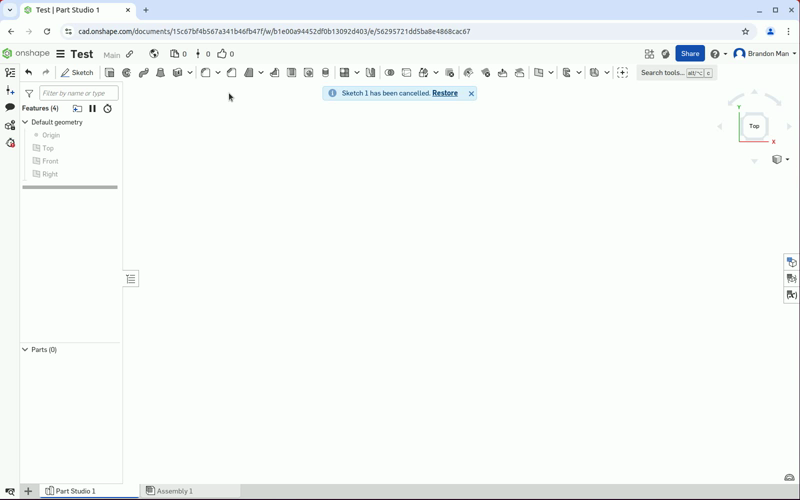
mouse_move(73, 352)
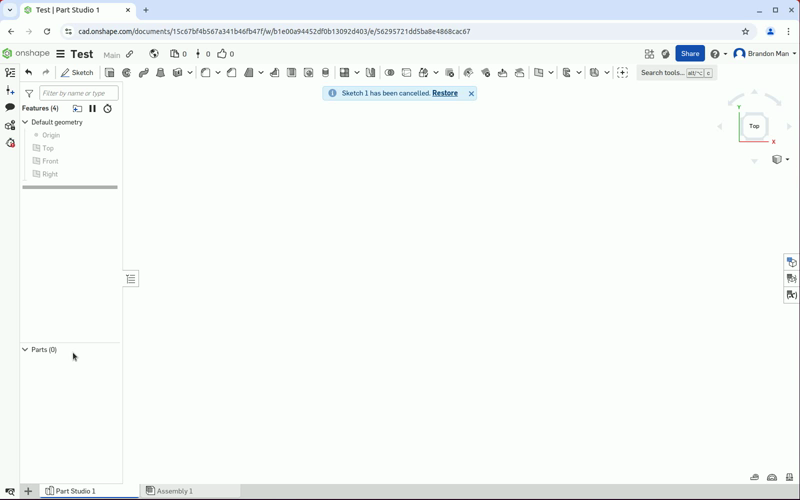
key(y)
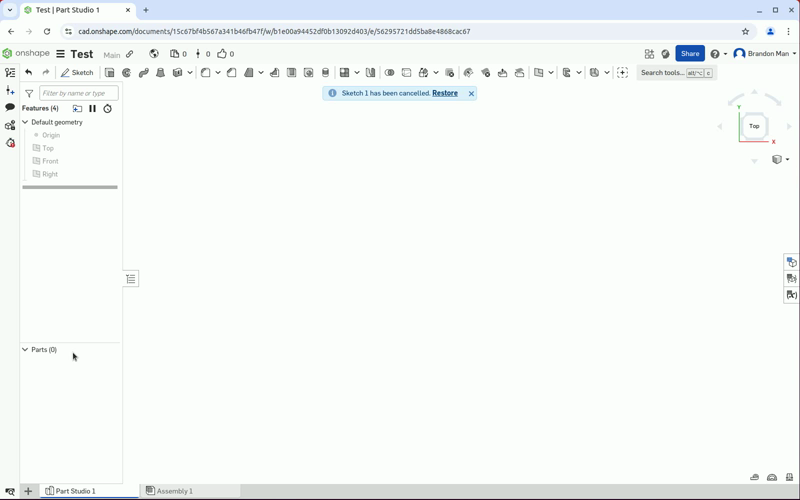
key(shift+p)
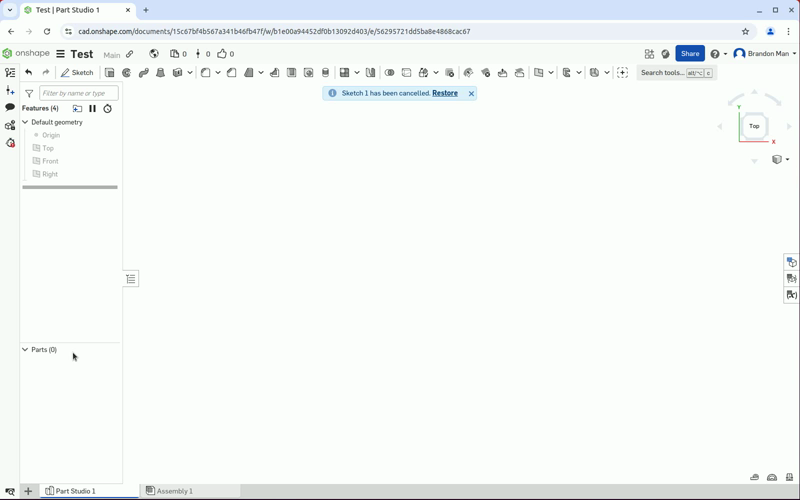
key(space)
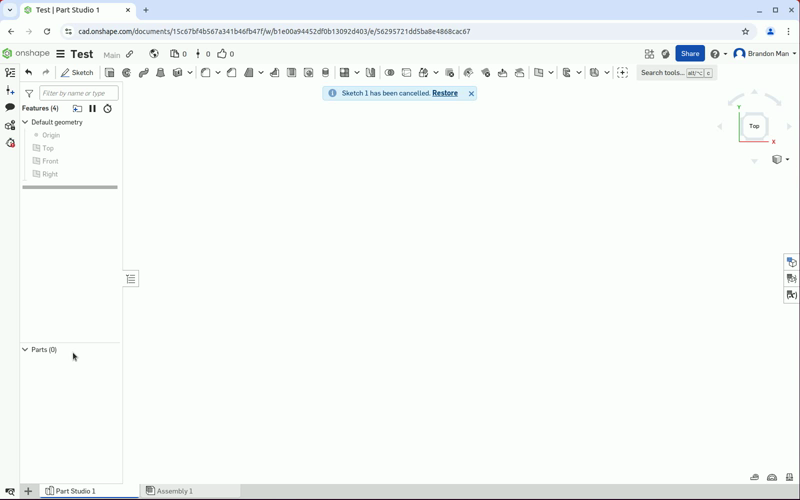
key_down(shift)
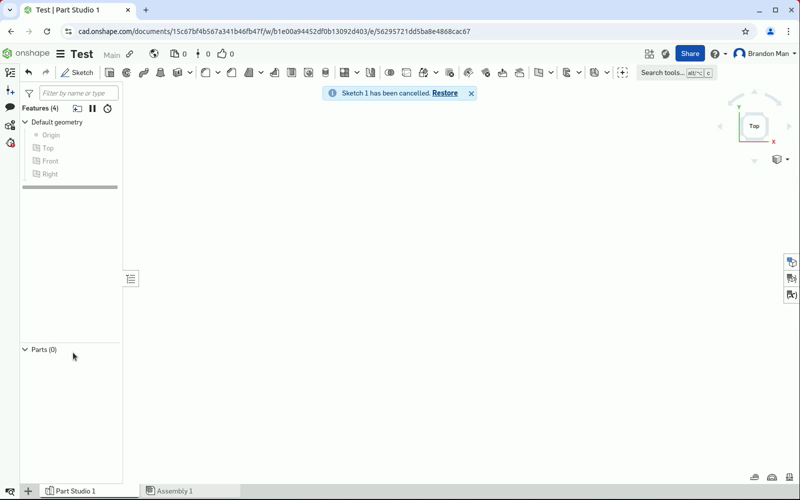
key(up)
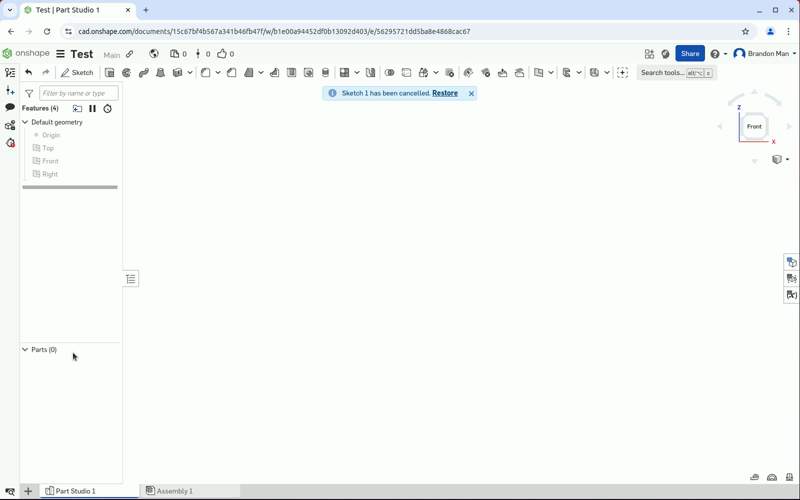
key_up(shift)
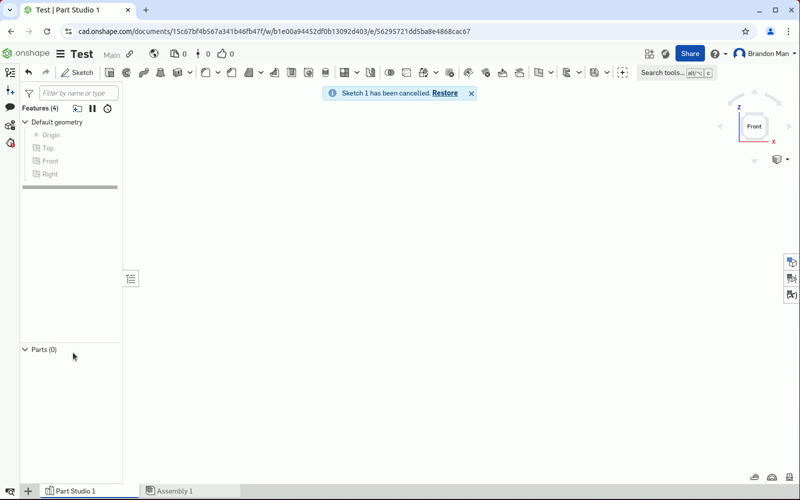
key(space)
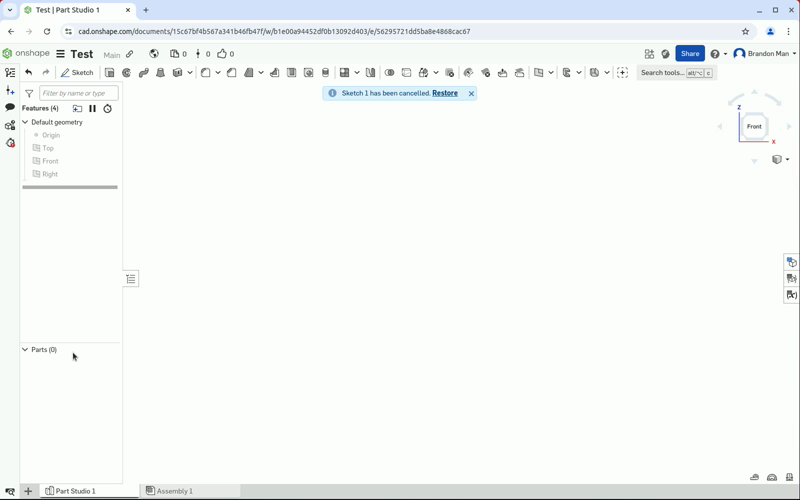
key_down(shift)
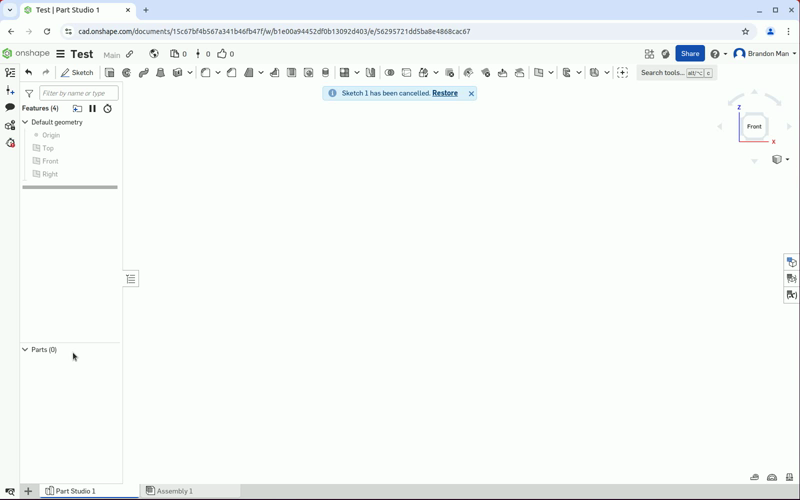
key(left)
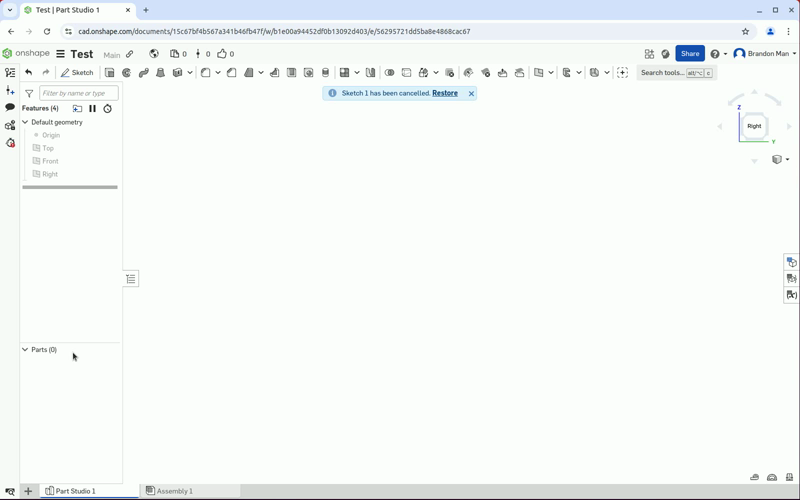
key_up(shift)
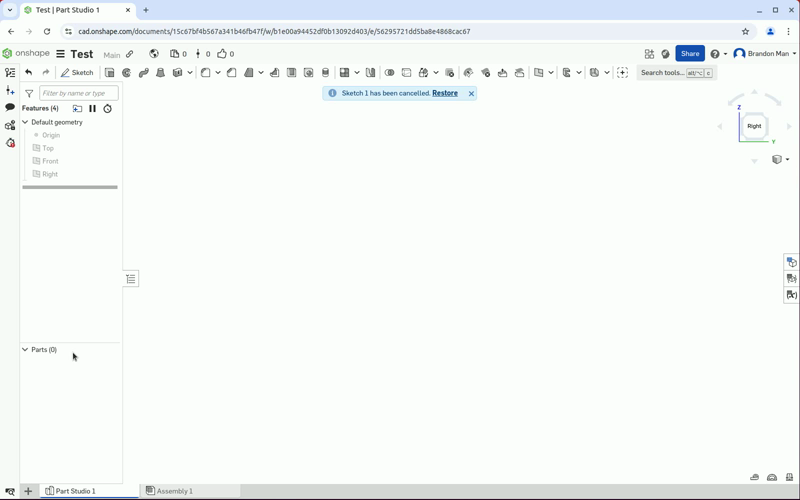
mouse_move(73, 352)
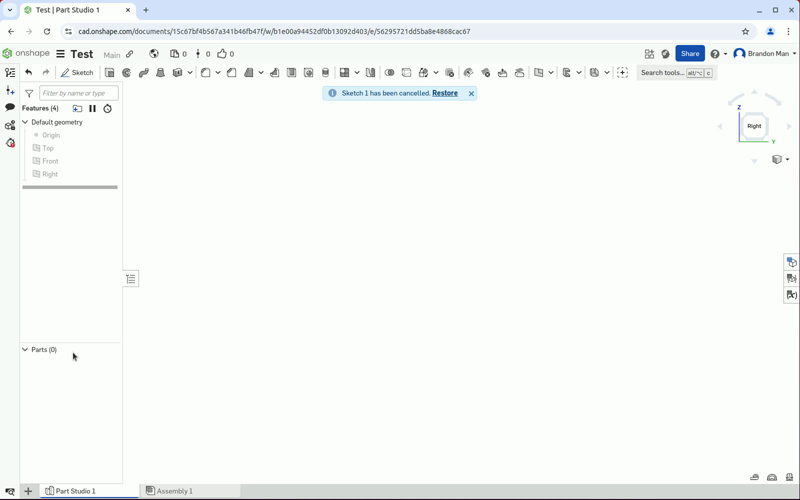
key(shift+y)
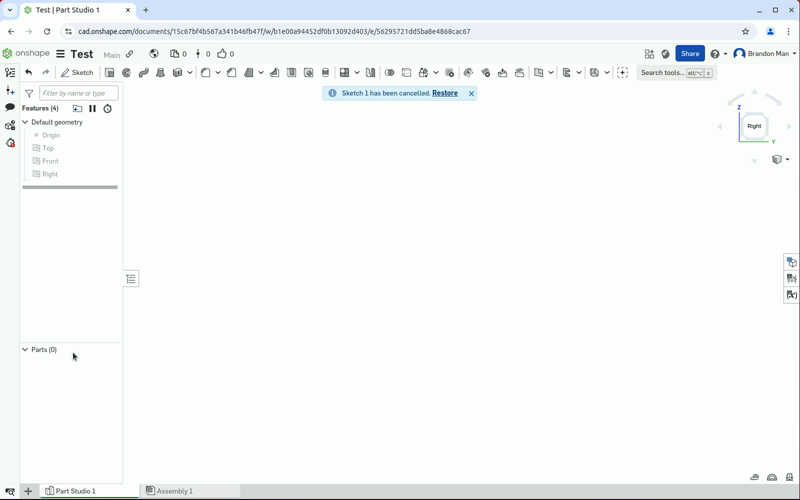
key(shift+s)
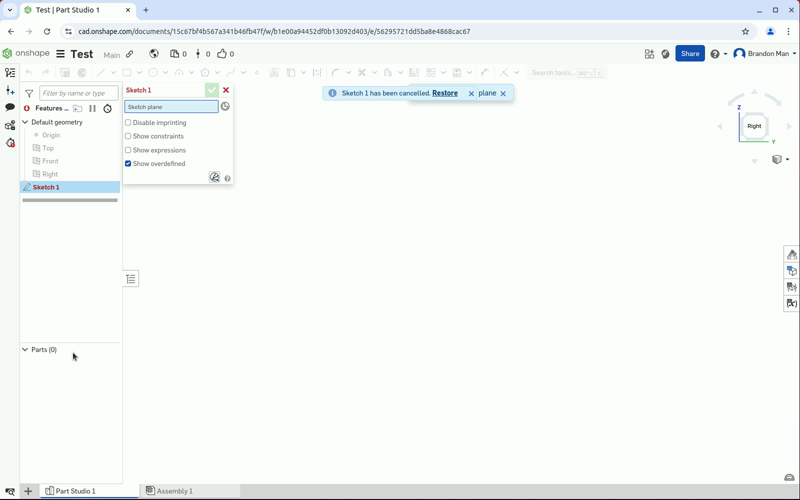
mouse_move(73, 176)
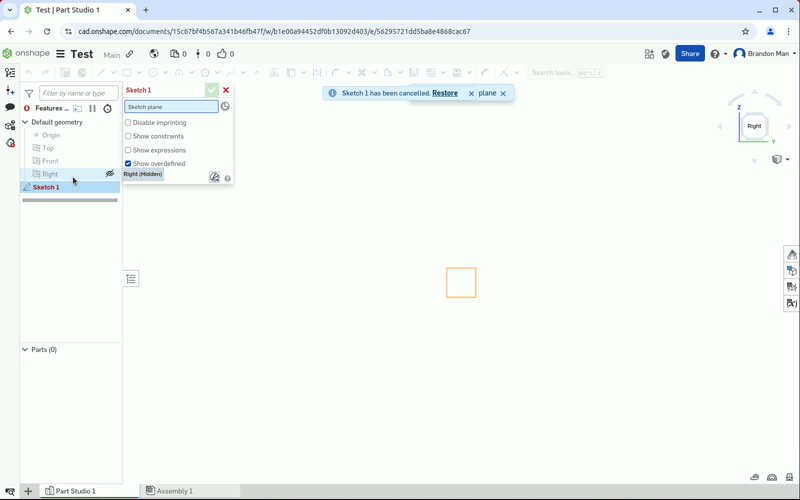
click(73, 176)
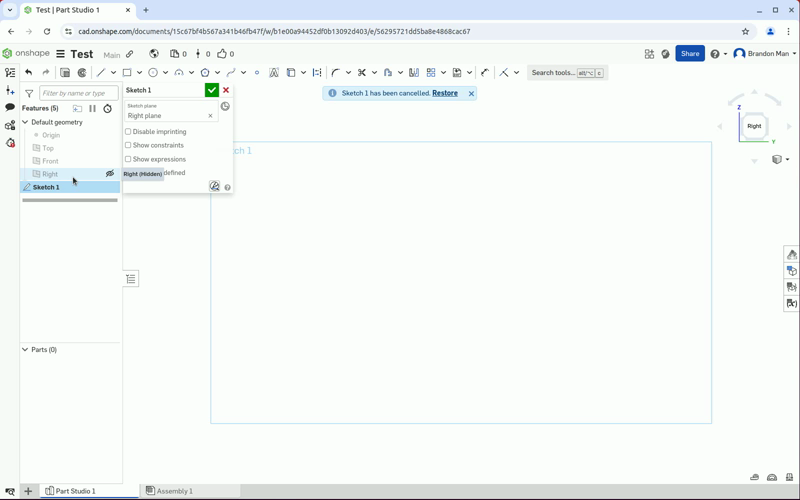
mouse_move(73, 352)
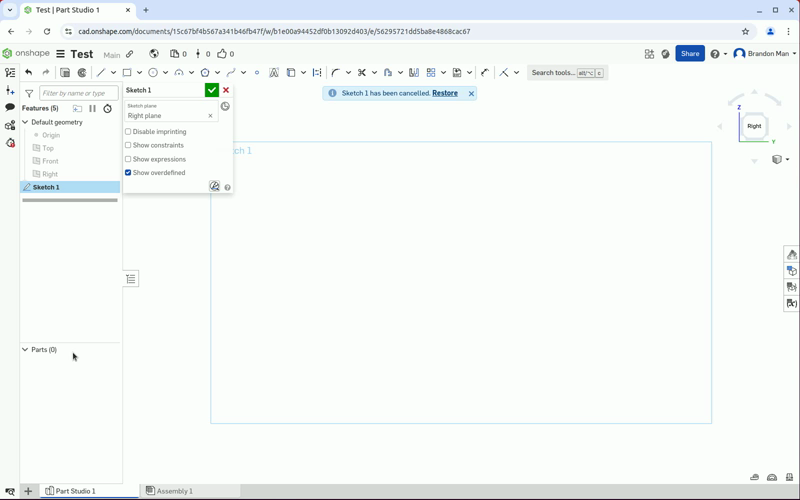
key(y)
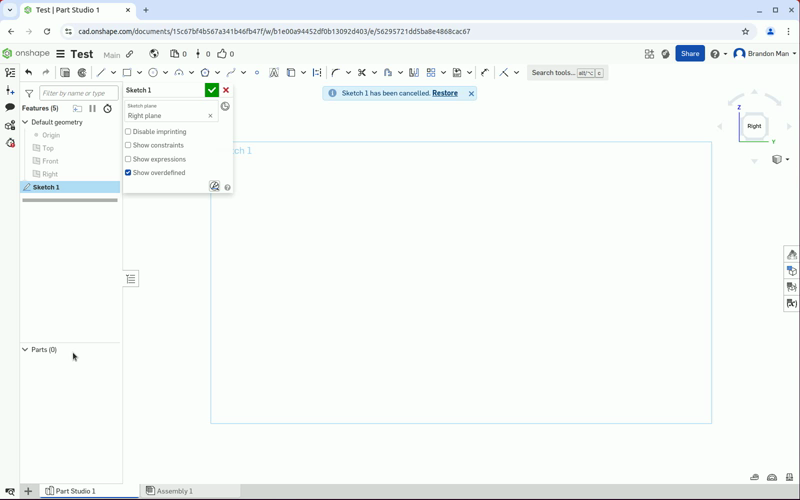
key(l)
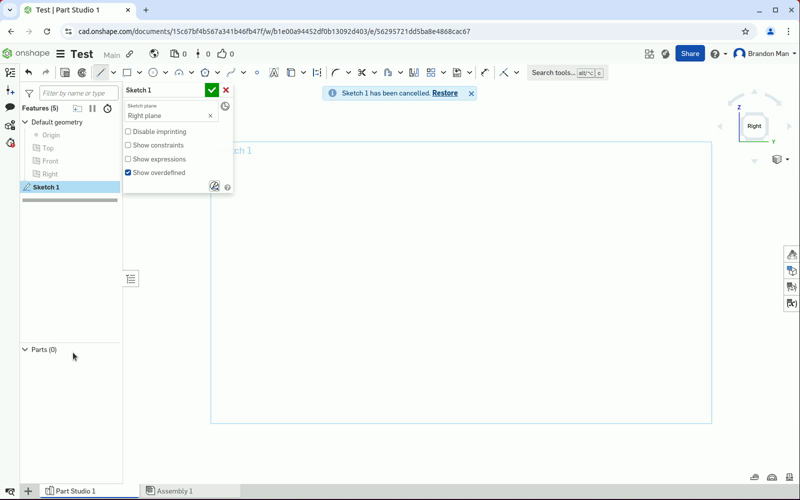
key_down(shift)
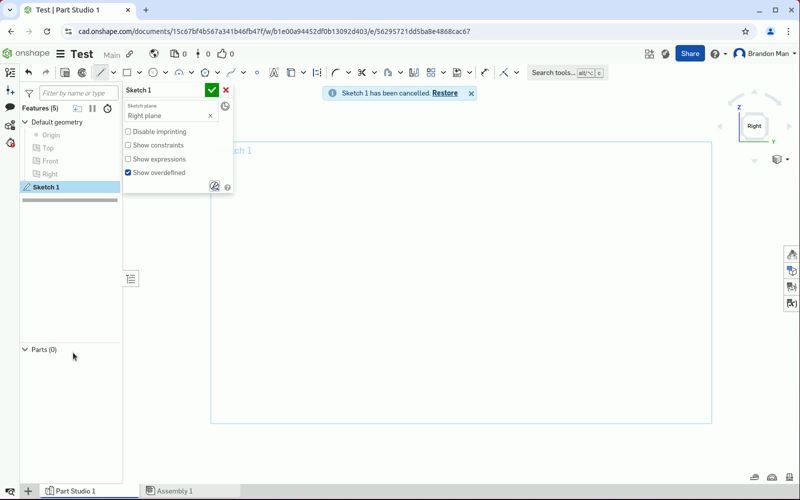
mouse_move(348, 261)
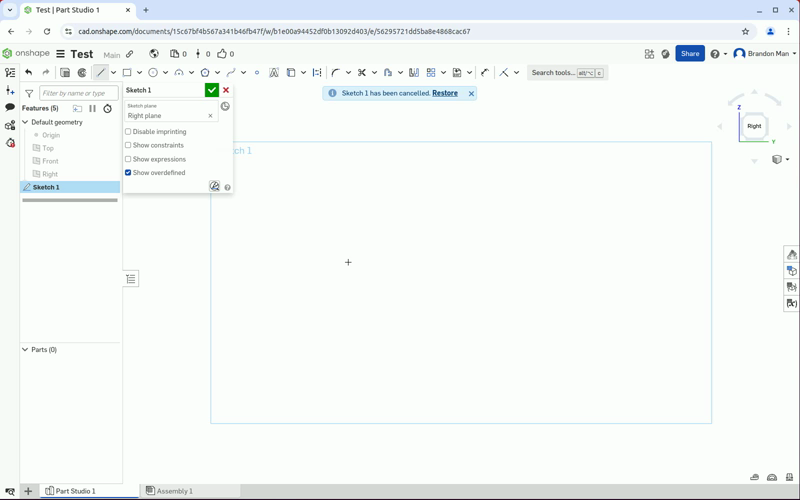
click(348, 261)
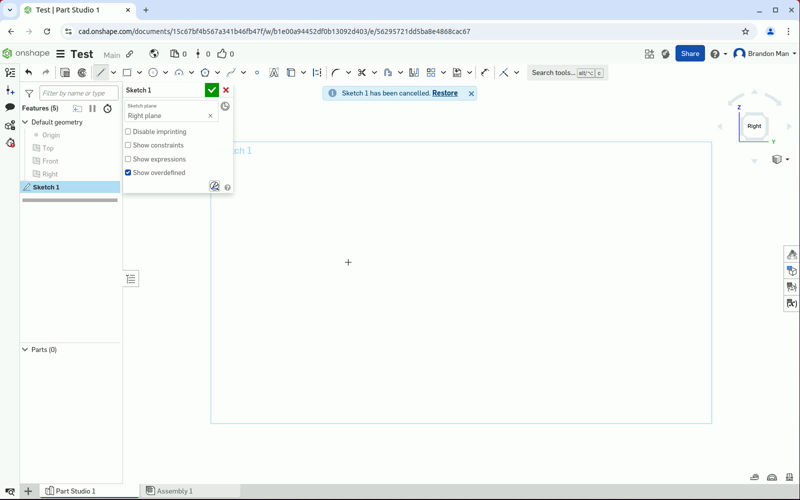
key_up(shift)
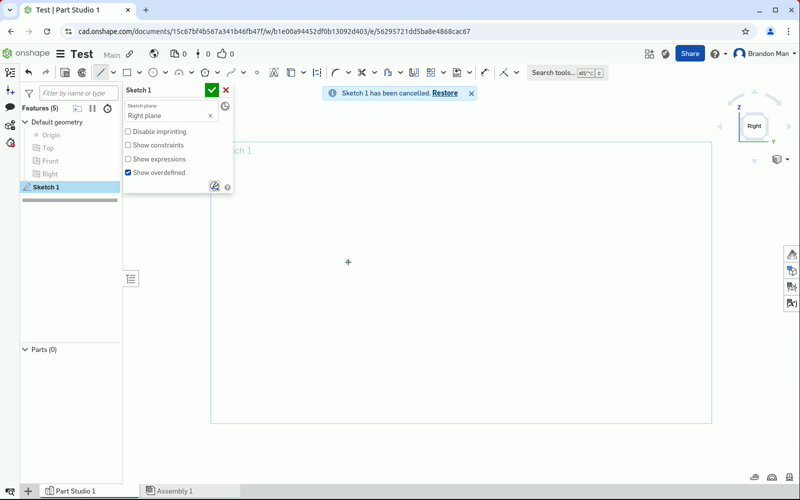
key_down(shift)
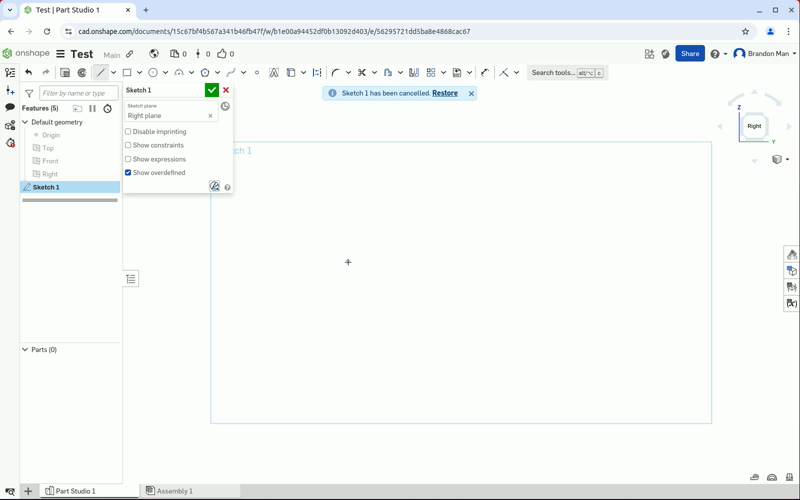
mouse_move(431, 278)
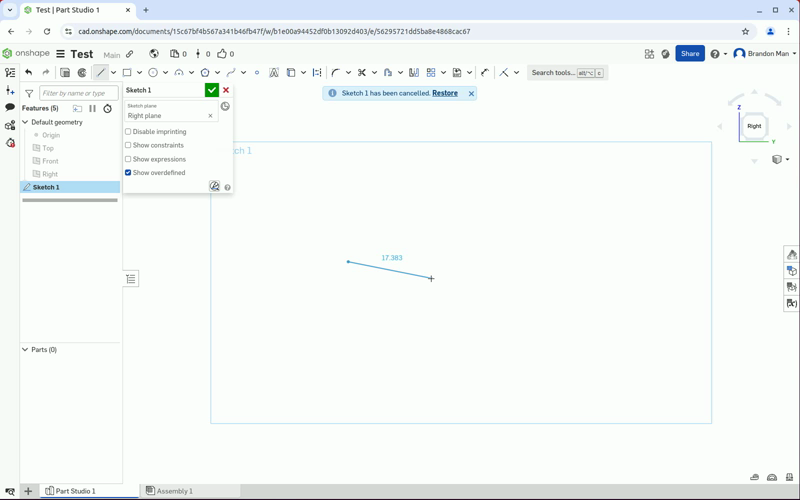
click(431, 278)
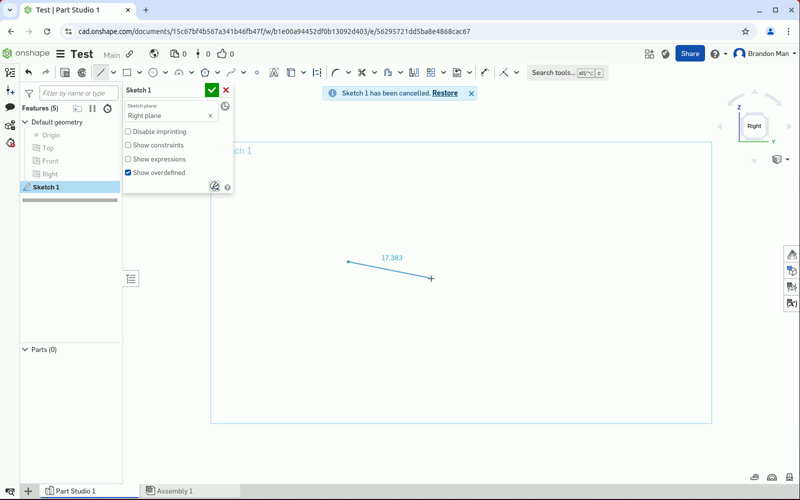
key_up(shift)
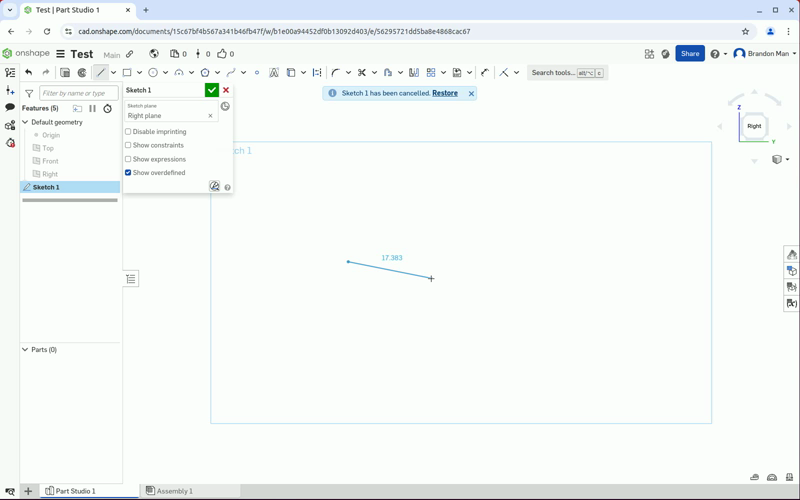
key_down(shift)
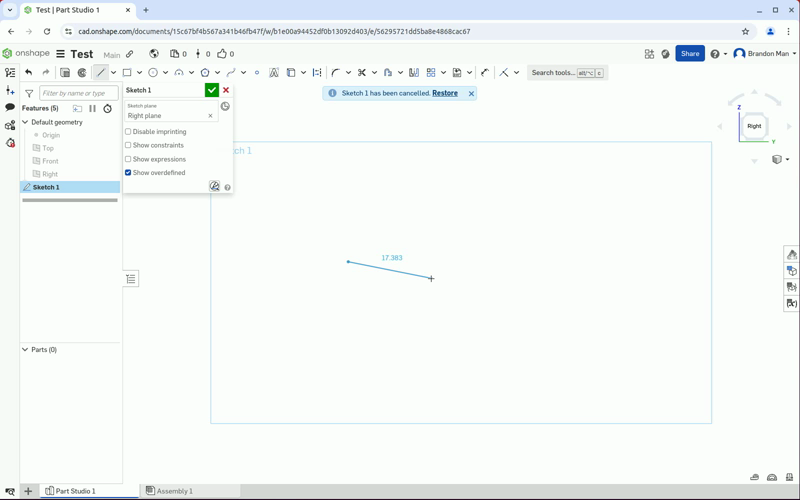
mouse_move(519, 278)
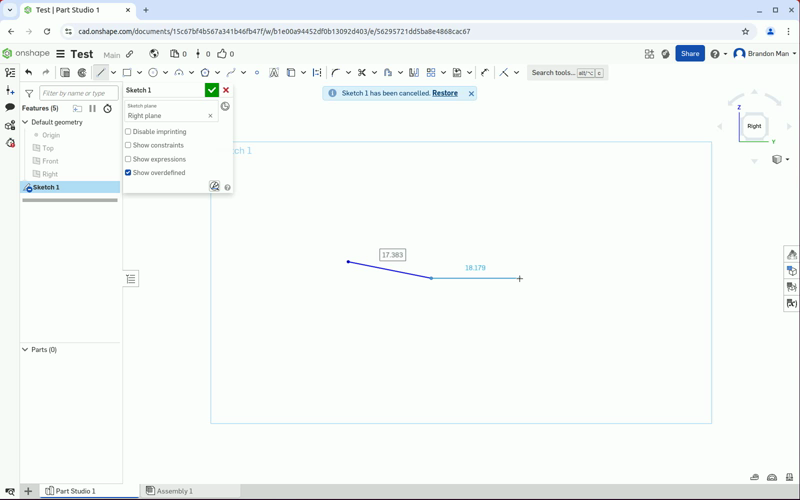
click(519, 278)
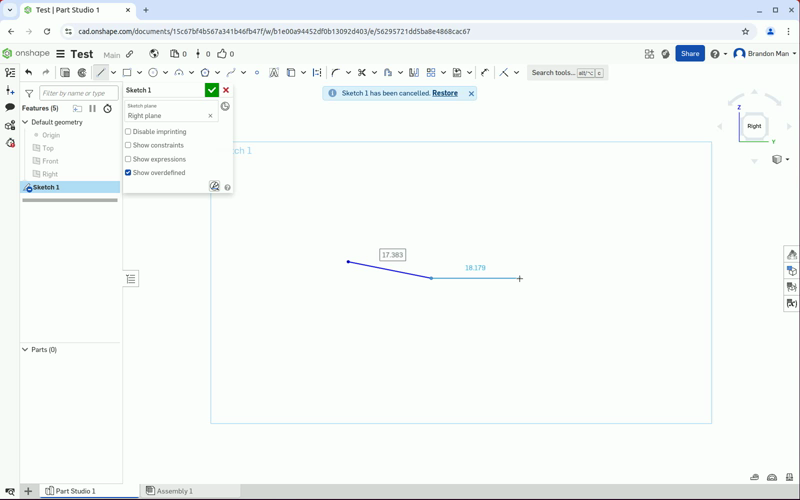
key_up(shift)
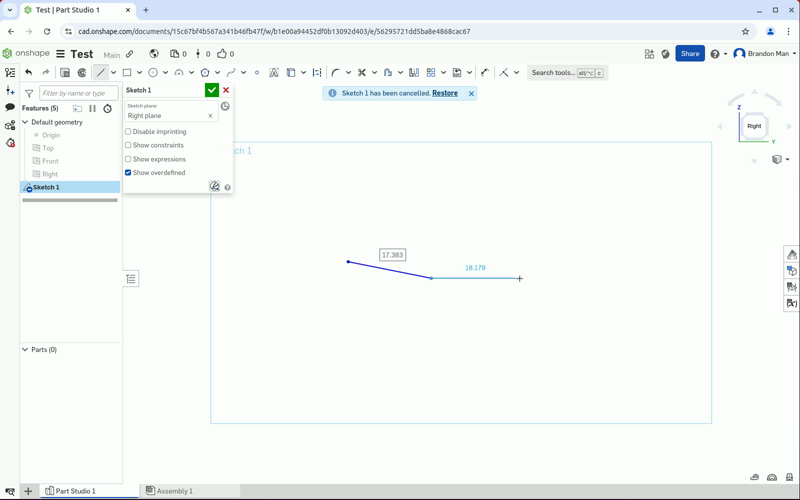
key_down(shift)
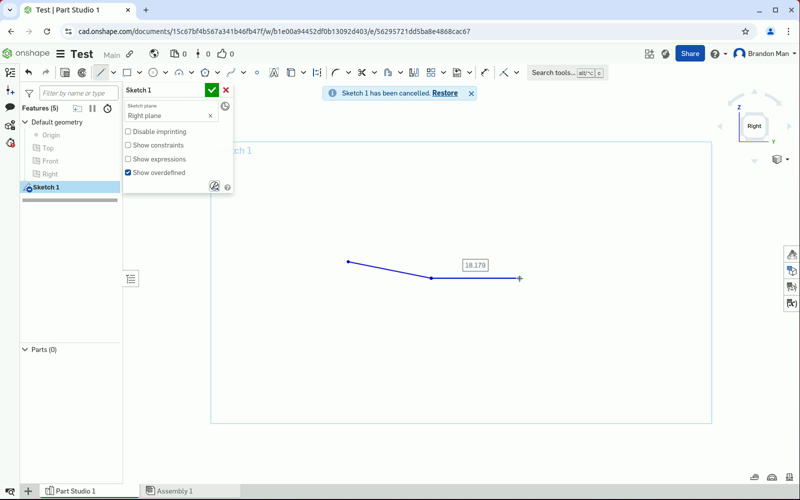
mouse_move(549, 278)
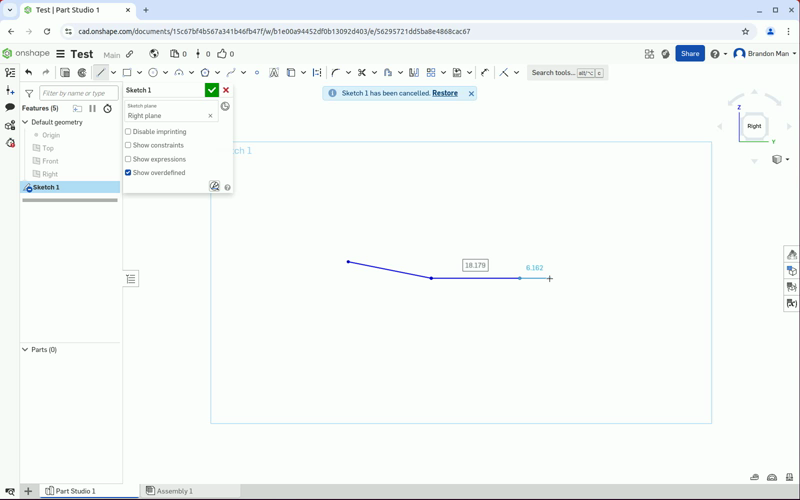
mouse_move(519, 234)
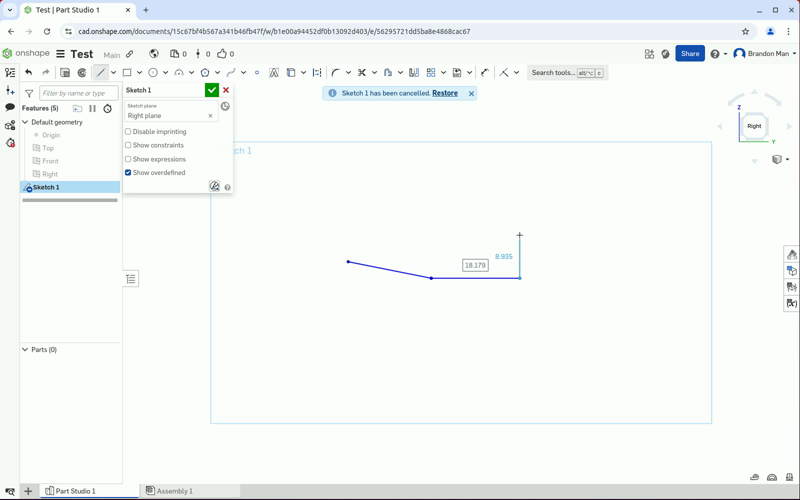
click(519, 234)
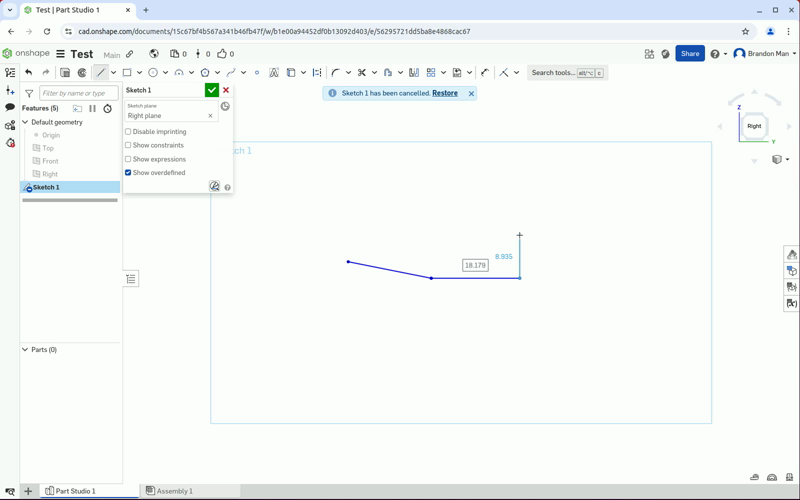
key_up(shift)
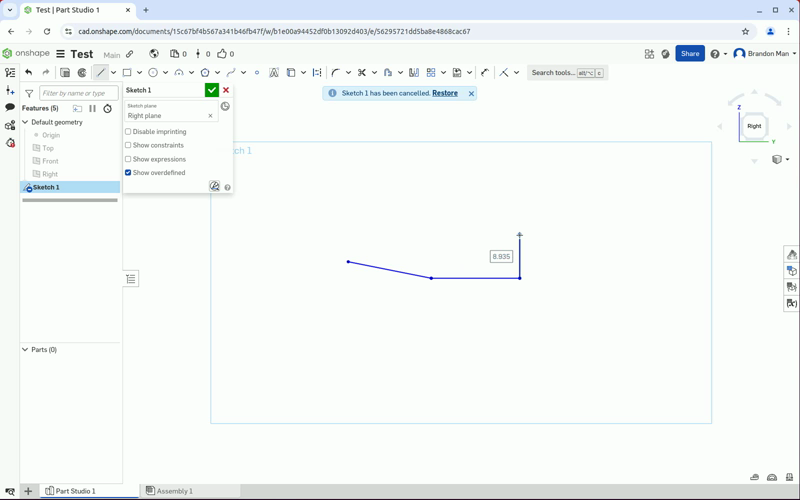
key_down(shift)
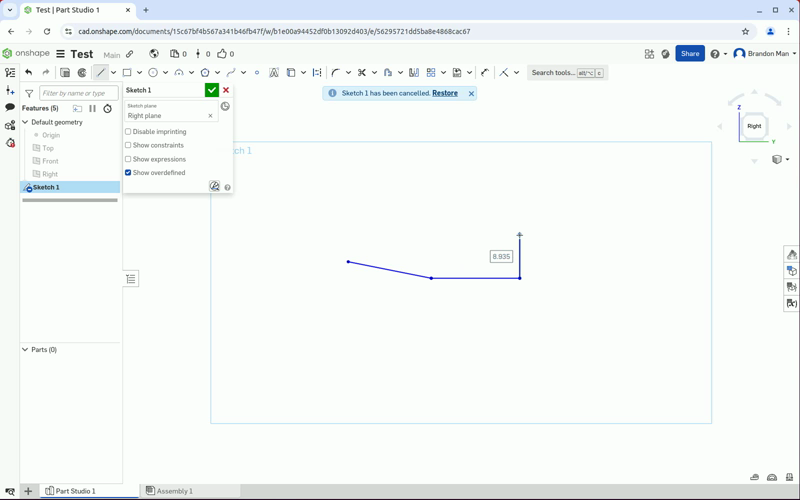
mouse_move(348, 234)
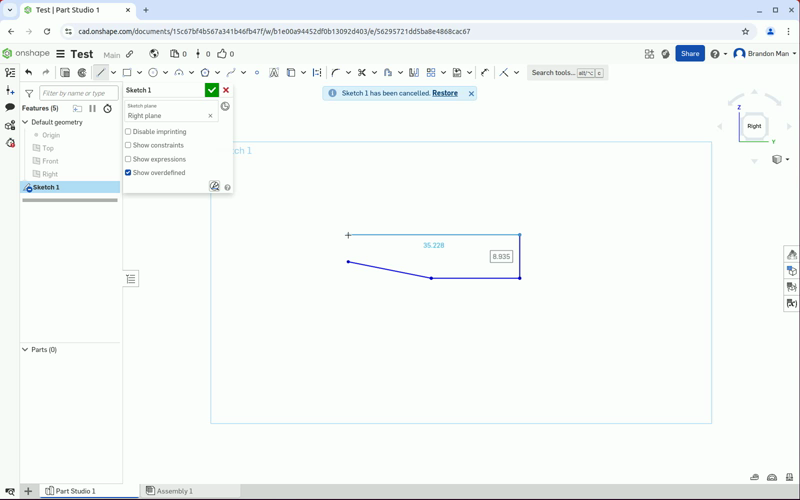
click(348, 234)
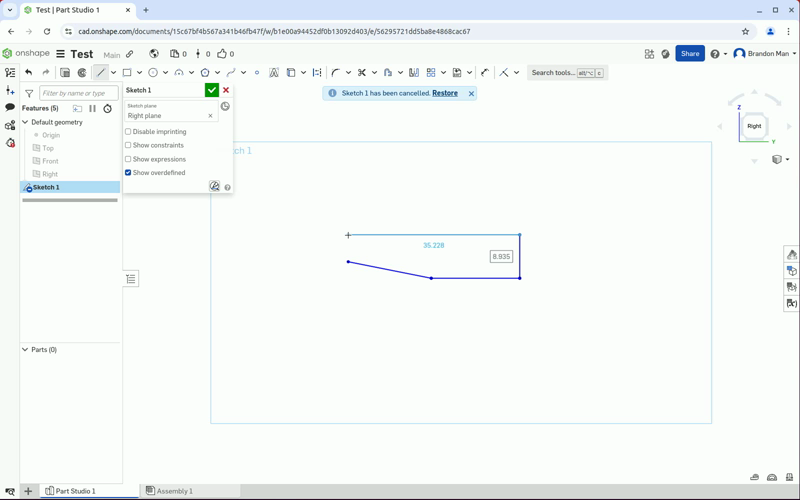
key_up(shift)
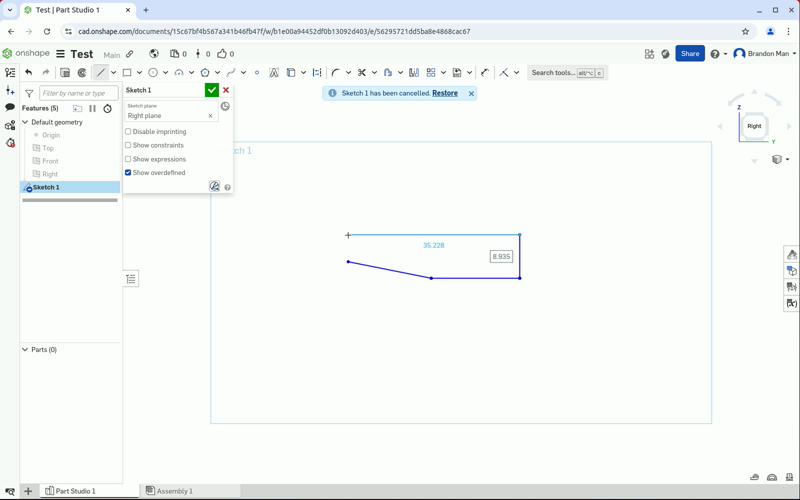
mouse_move(378, 234)
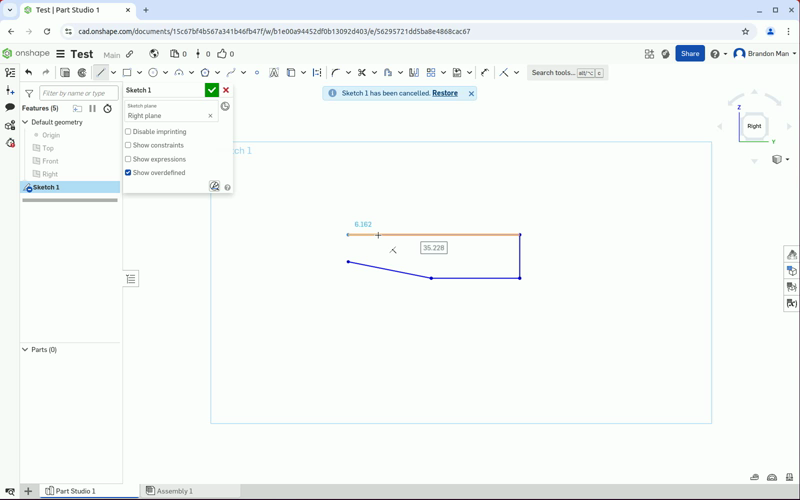
key_down(shift)
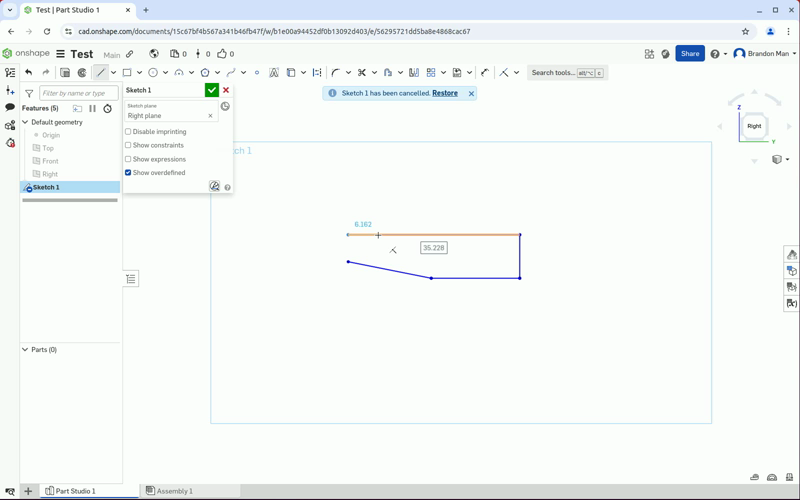
mouse_move(348, 261)
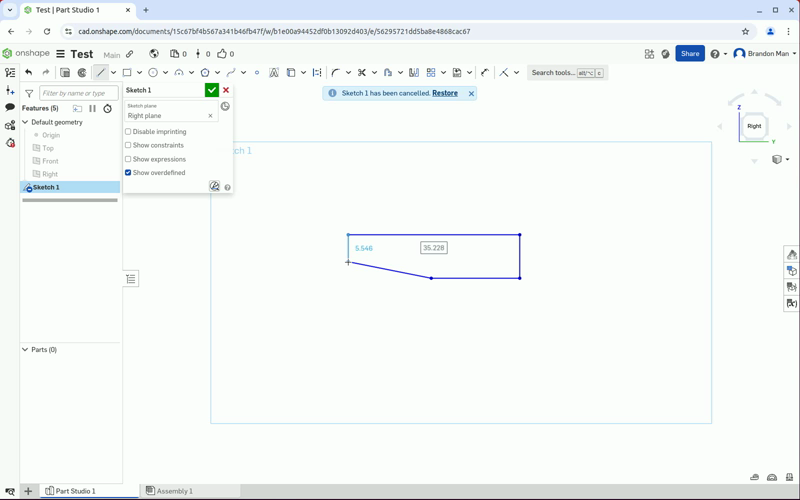
key_up(shift)
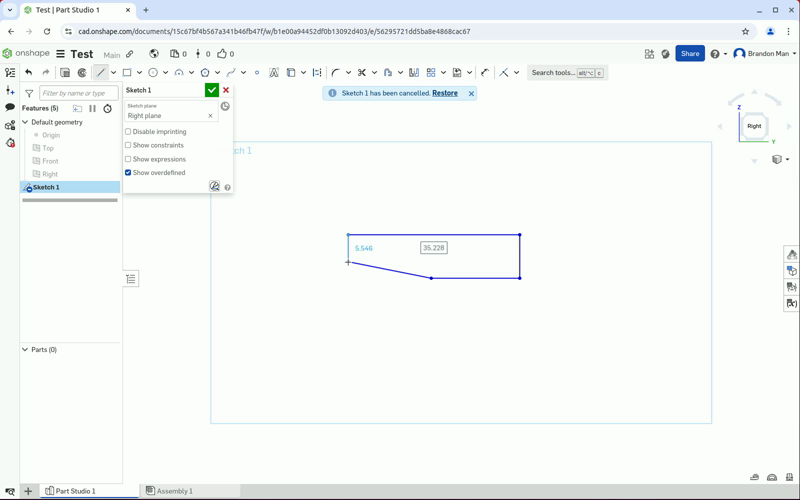
click(348, 261)
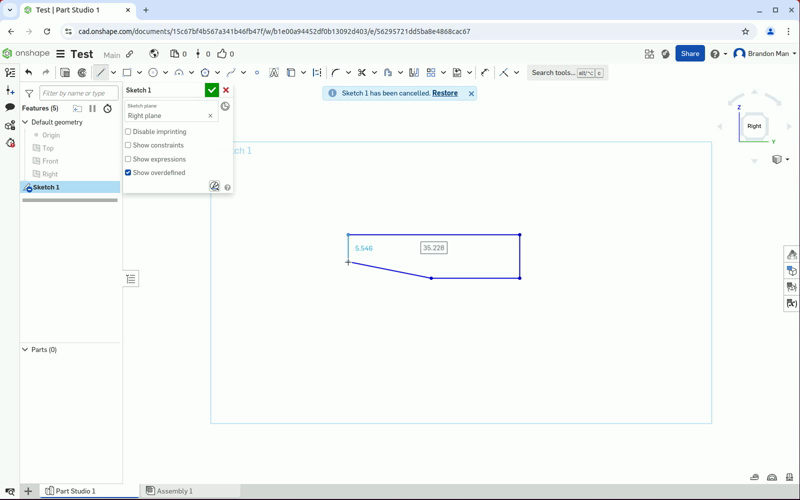
key(esc)
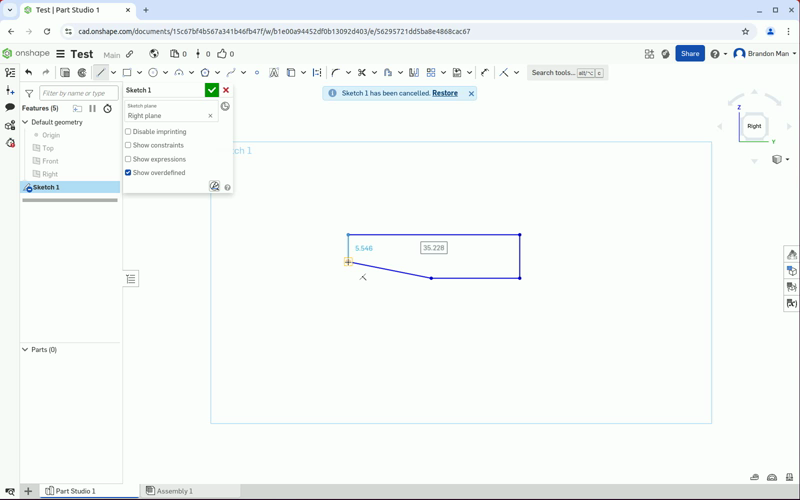
mouse_move(470, 264)
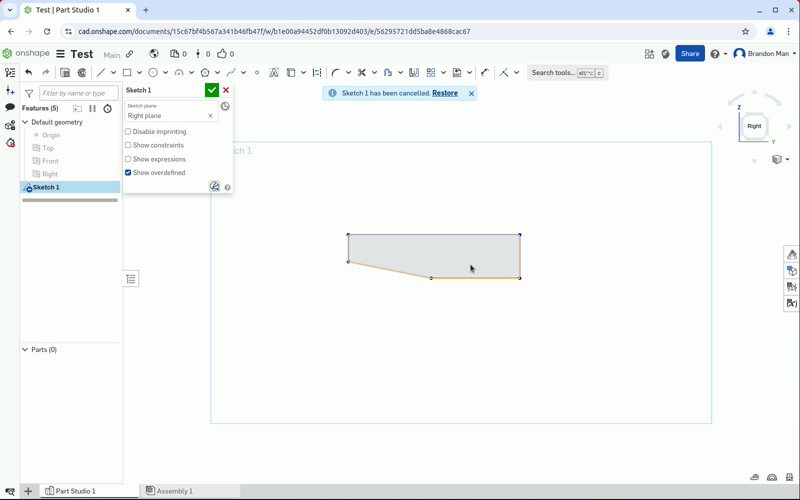
click(470, 264)
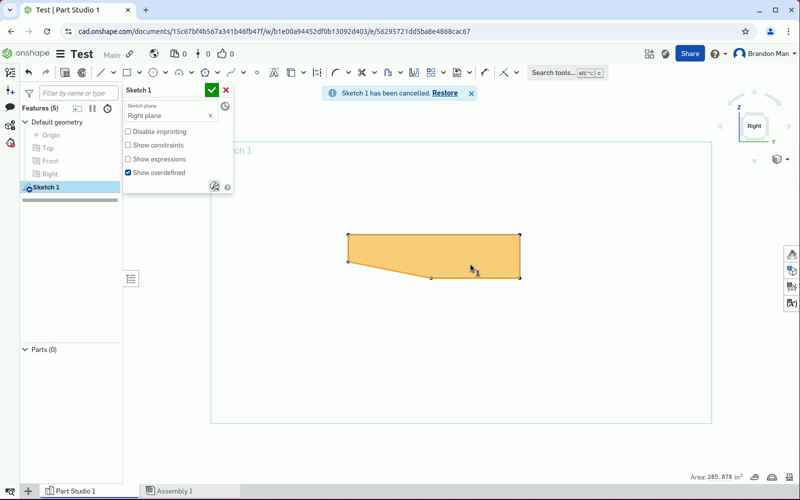
mouse_move(73, 352)
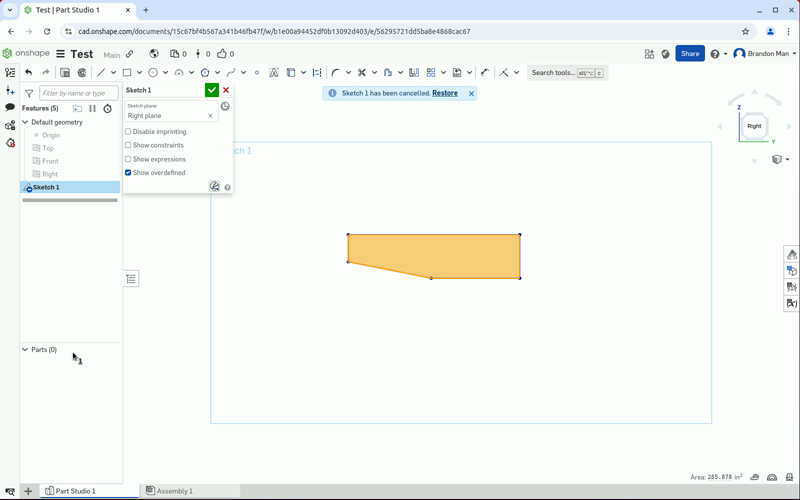
key(shift+y)
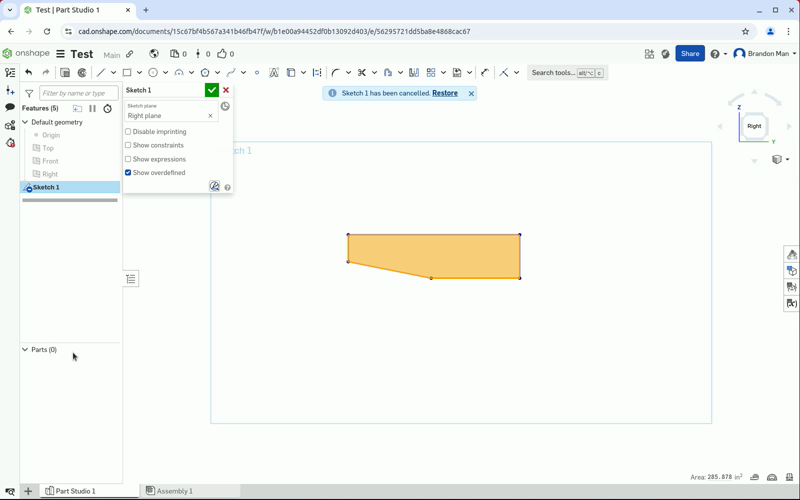
key(shift+e)
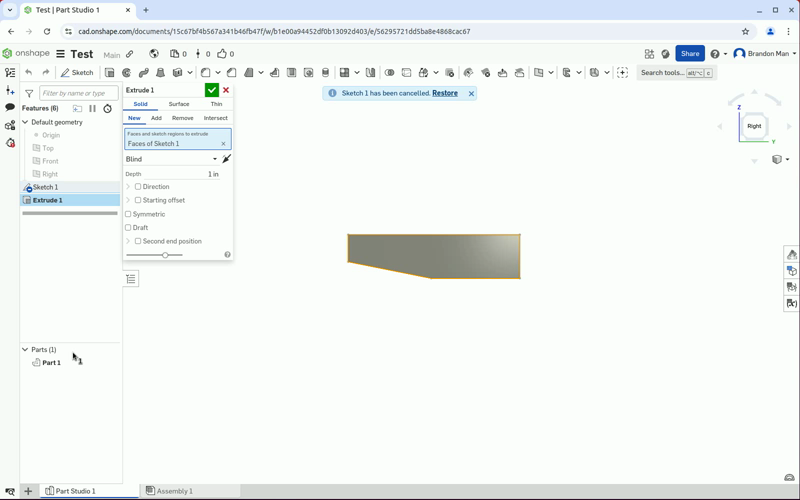
mouse_move(143, 106)
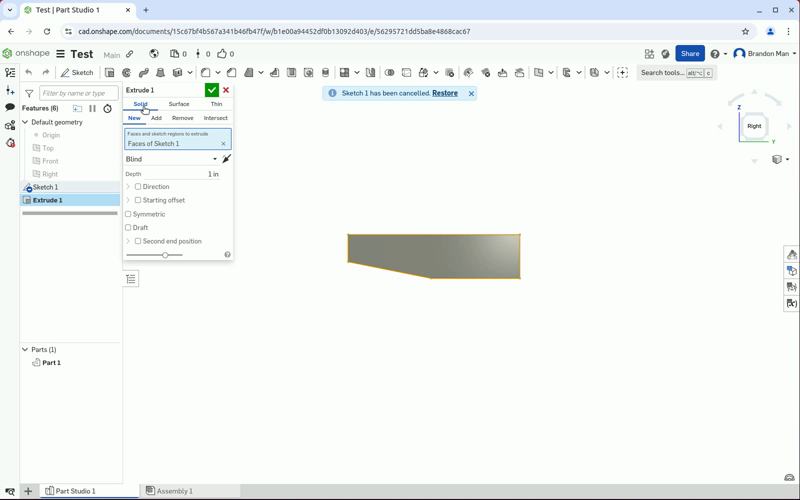
click(143, 106)
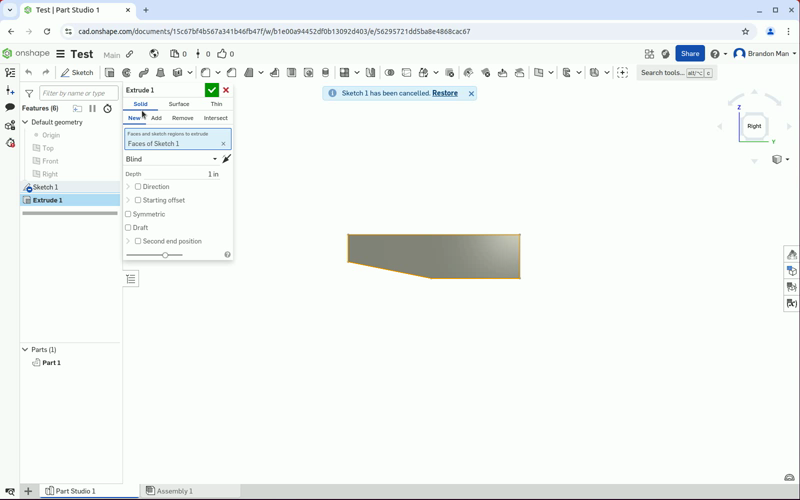
mouse_move(137, 120)
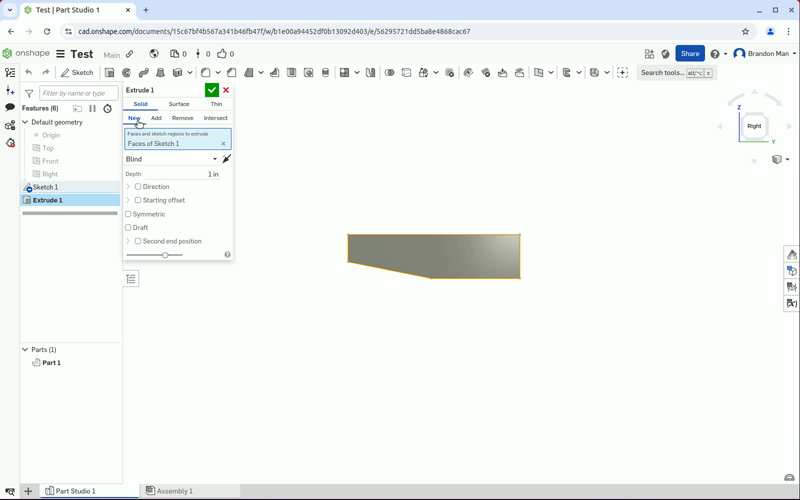
click(137, 120)
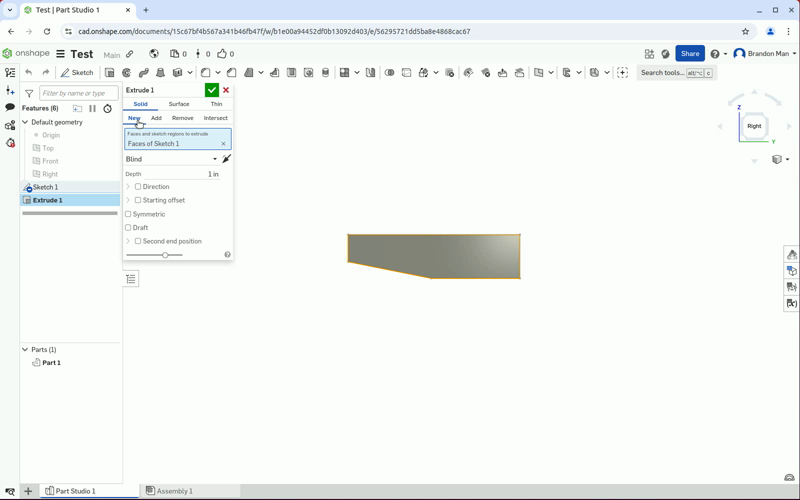
key(tab, 4)
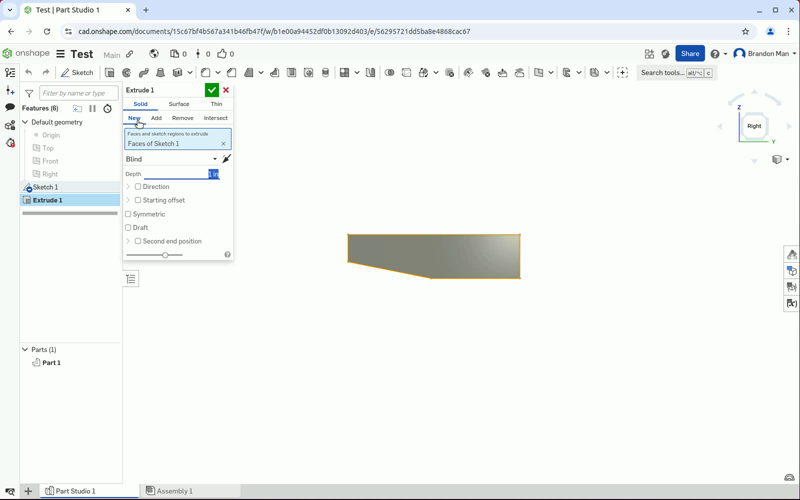
text(0.482)
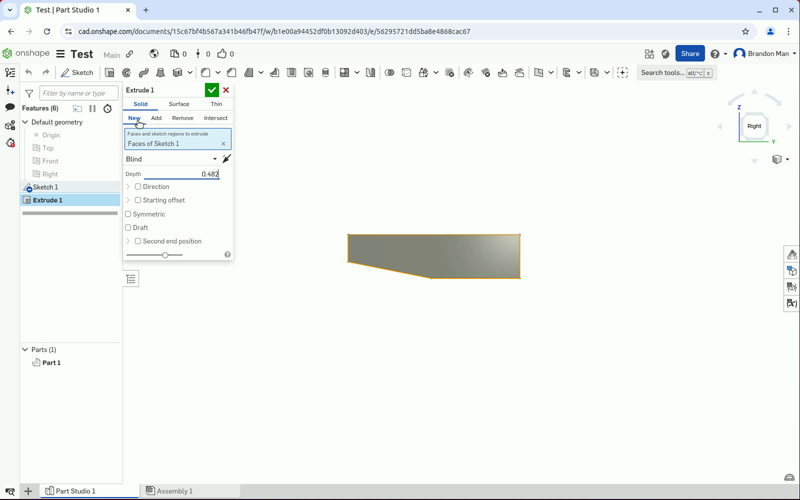
key(tab, 3)
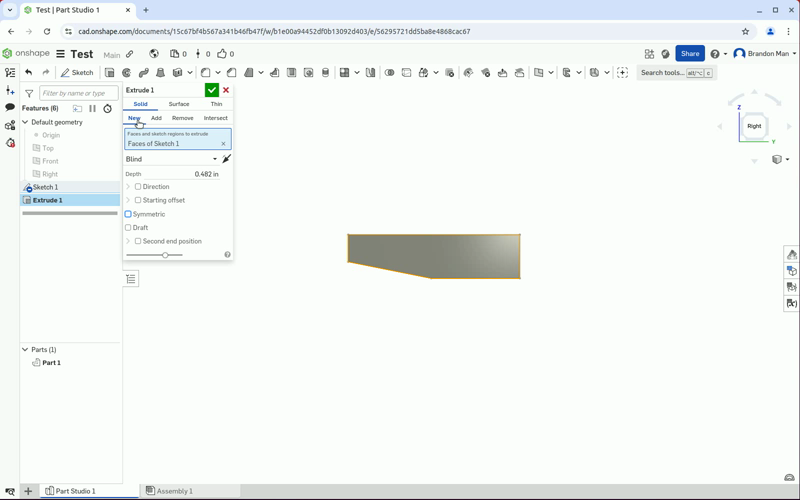
key(space)
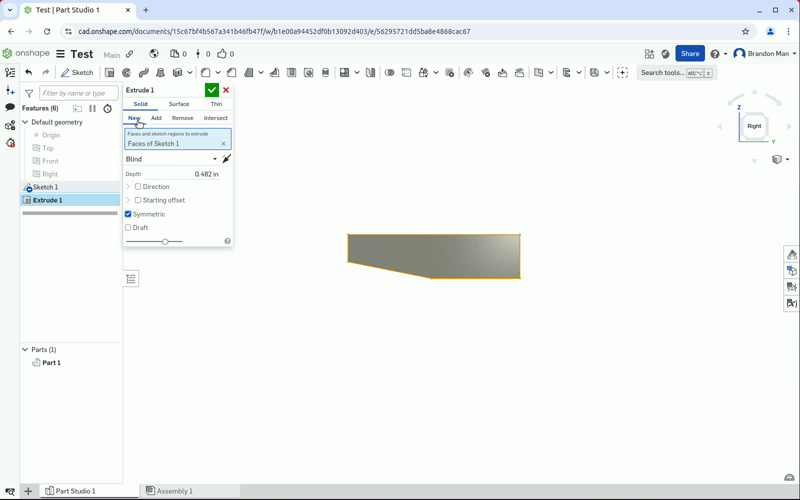
key(enter)
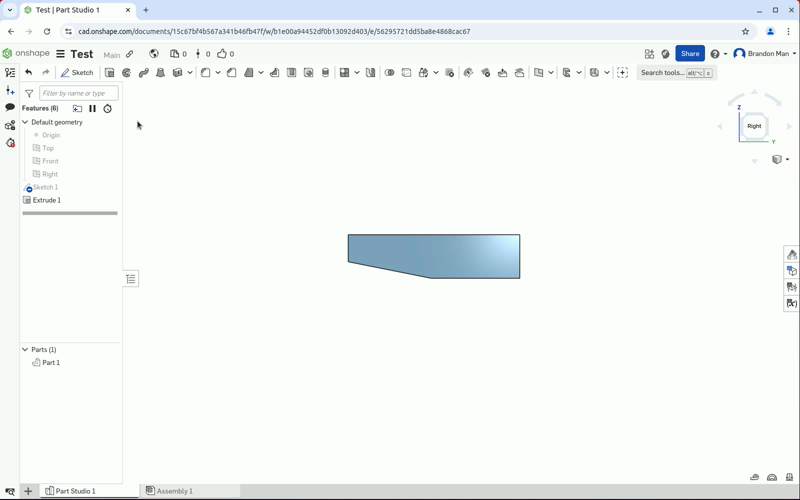
key(shift+h)
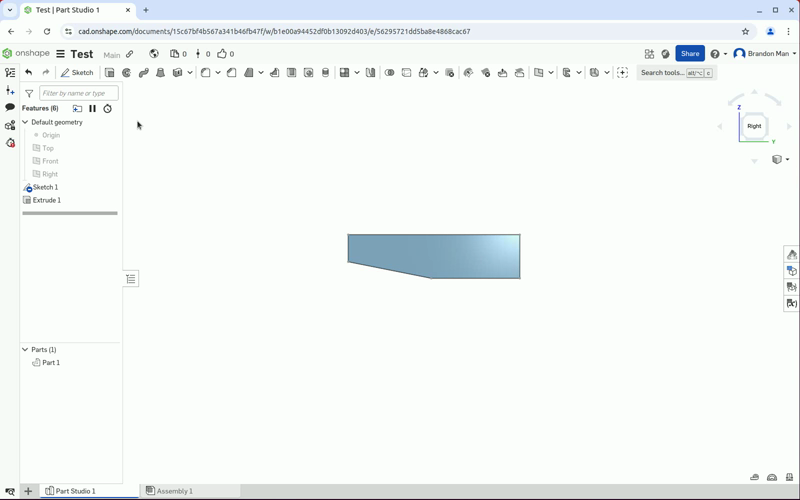
key(shift+h)
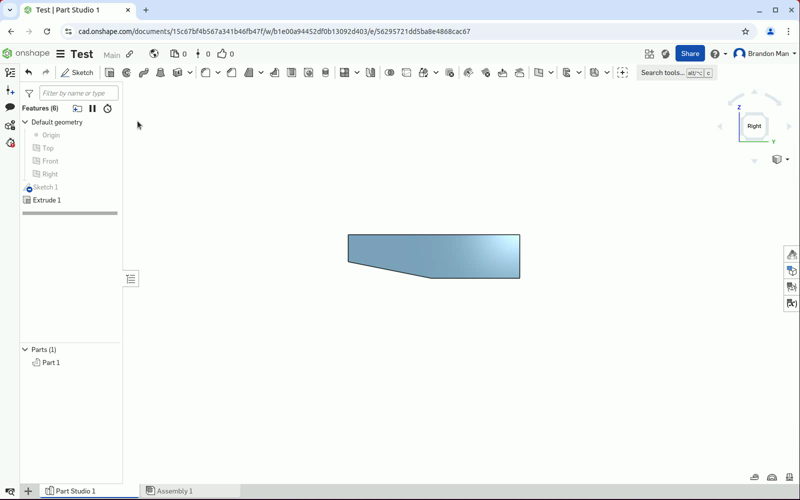
mouse_move(73, 189)
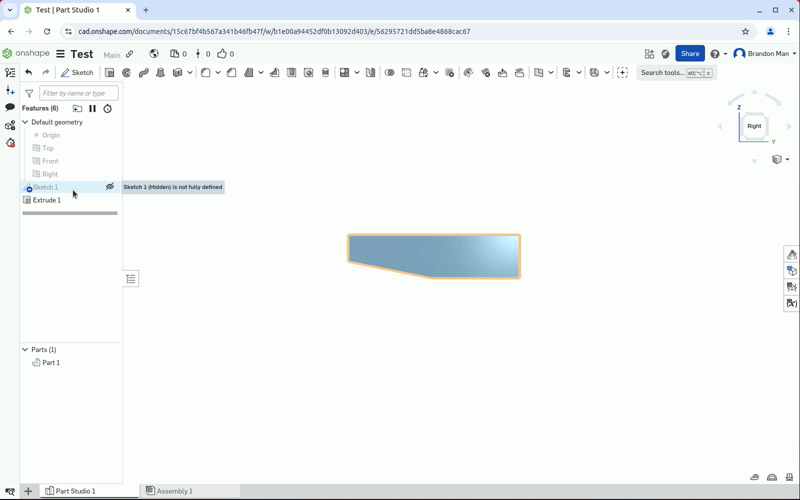
click(73, 189)
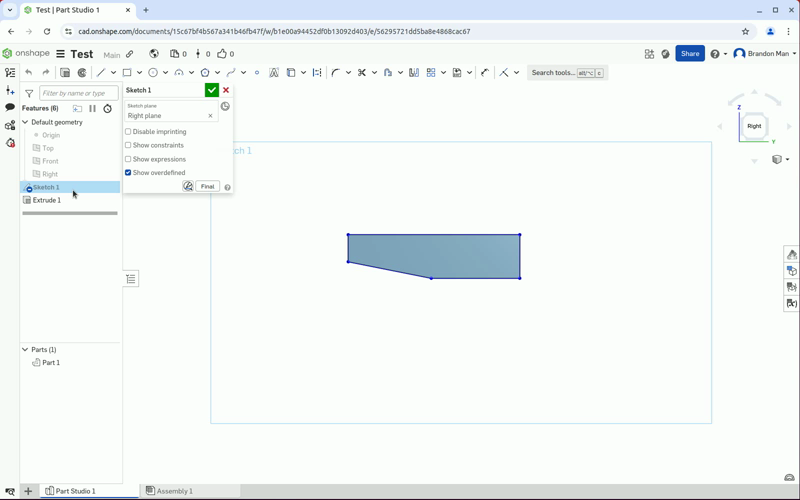
mouse_move(229, 92)
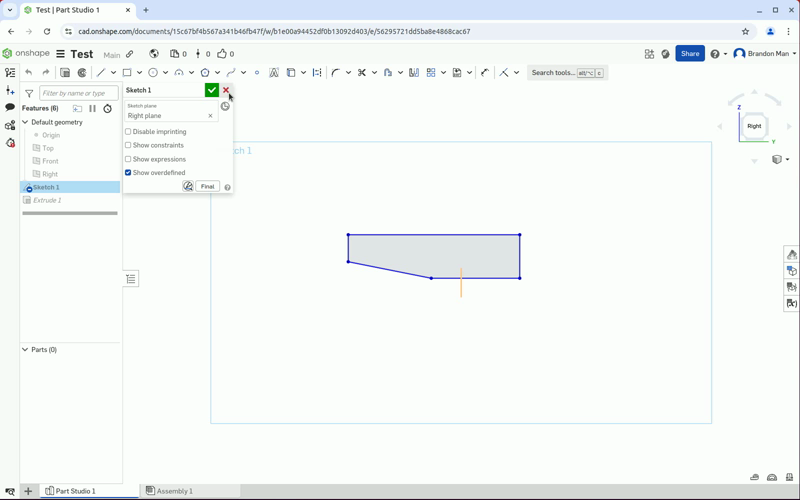
click(229, 92)
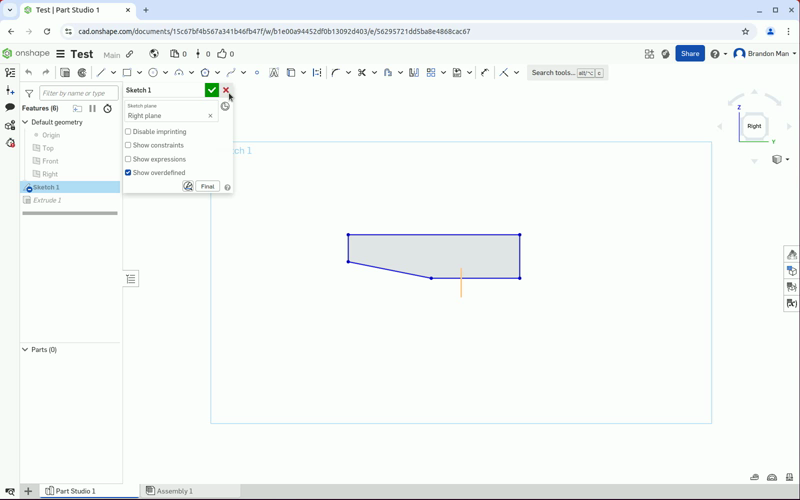
key(shift+s)
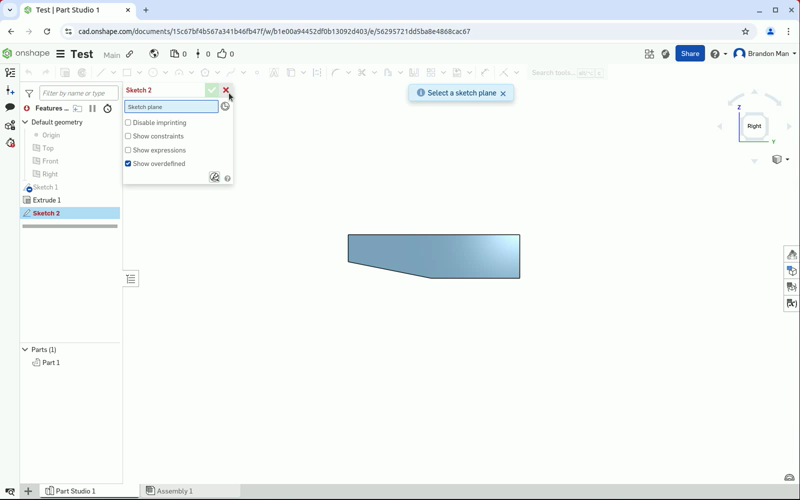
mouse_move(73, 176)
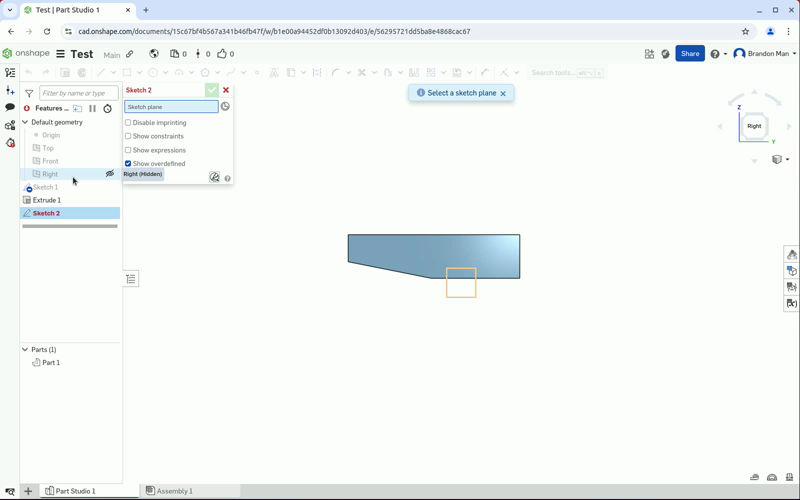
click(73, 176)
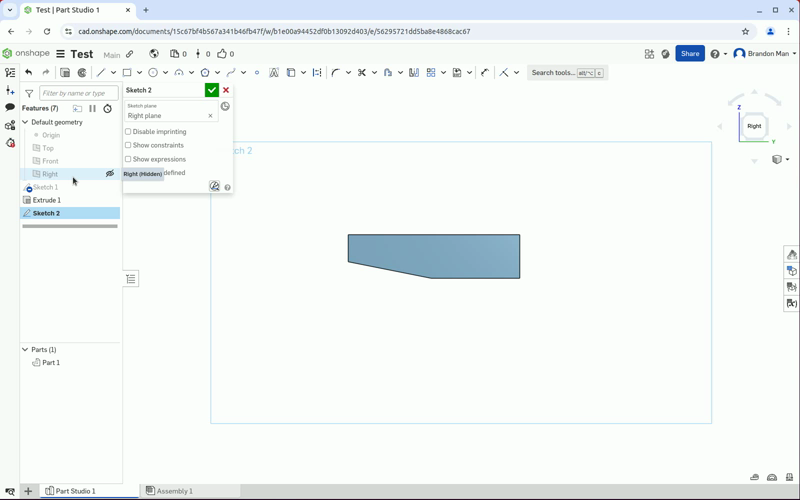
mouse_move(73, 352)
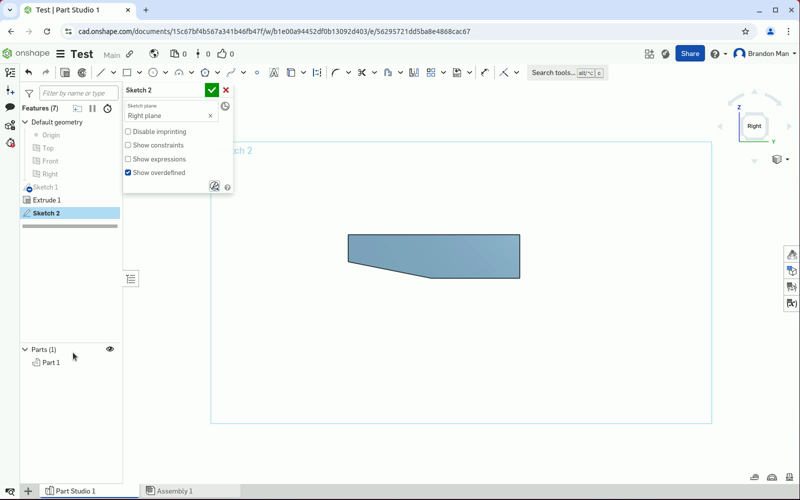
key(y)
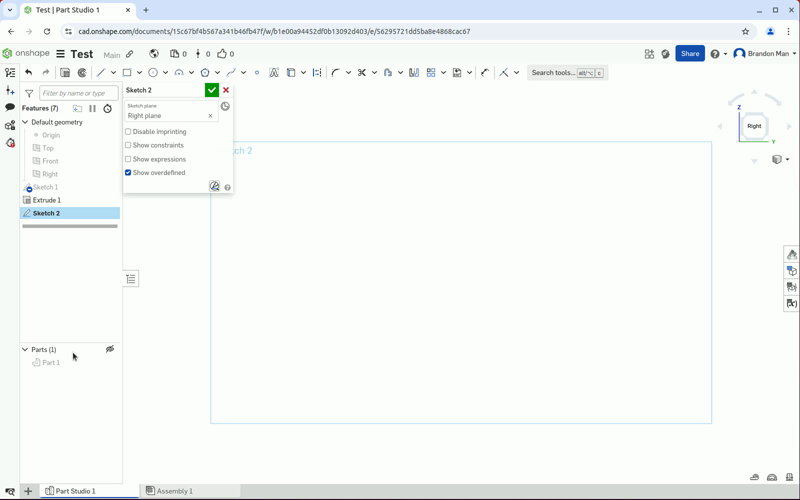
key(c)
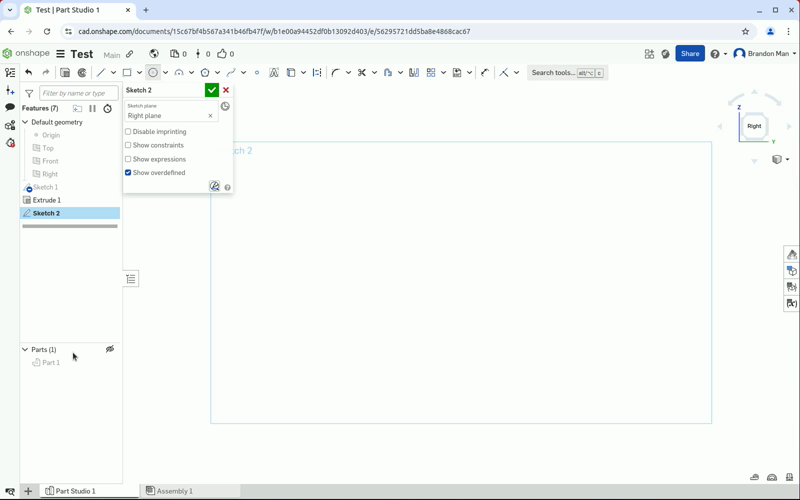
key_down(shift)
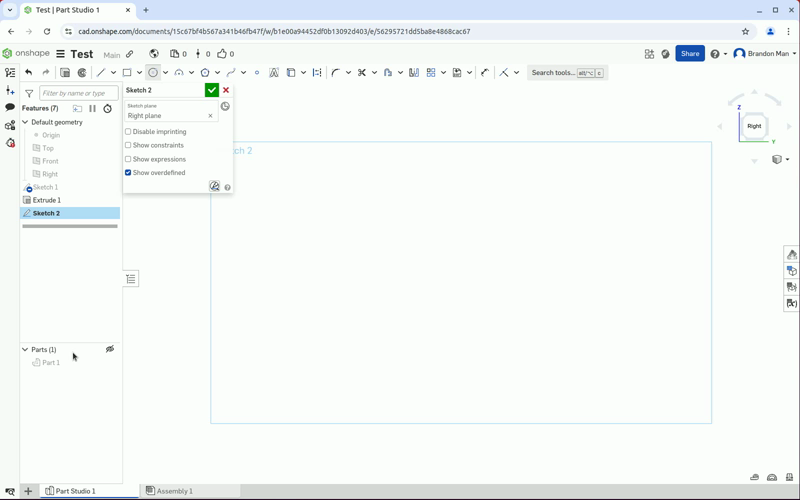
mouse_move(481, 261)
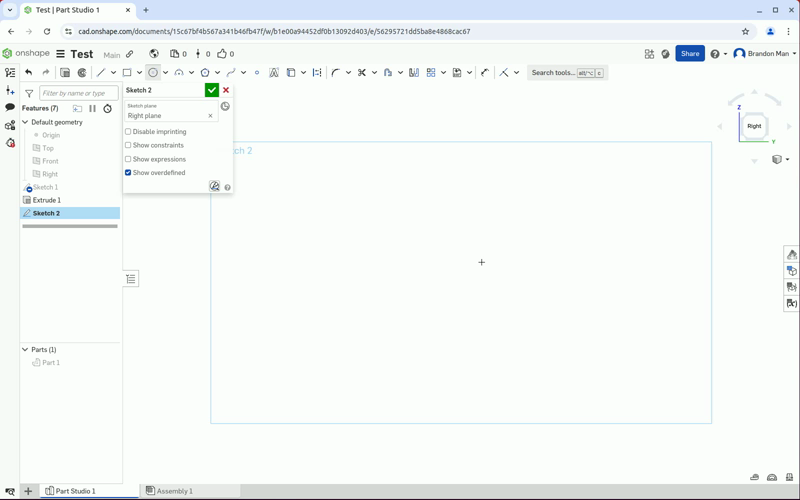
click(481, 261)
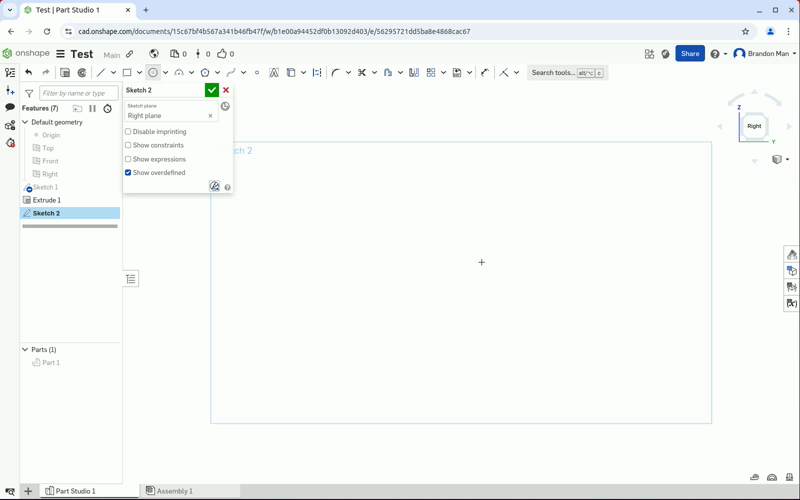
key_up(shift)
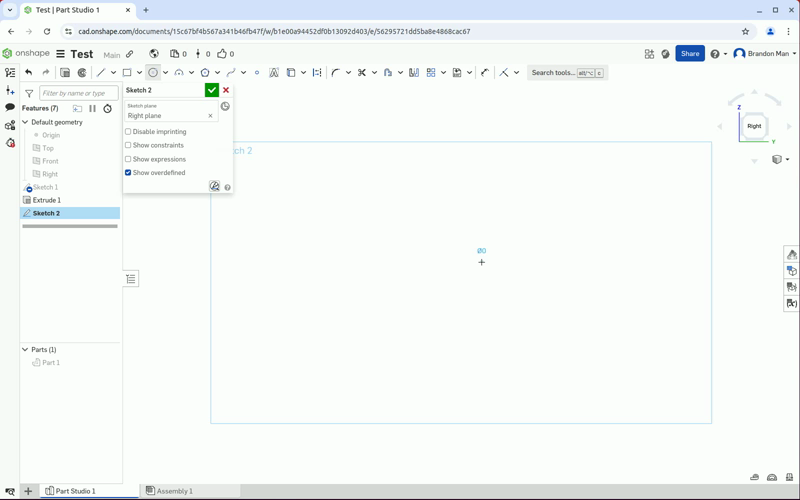
mouse_move(484, 261)
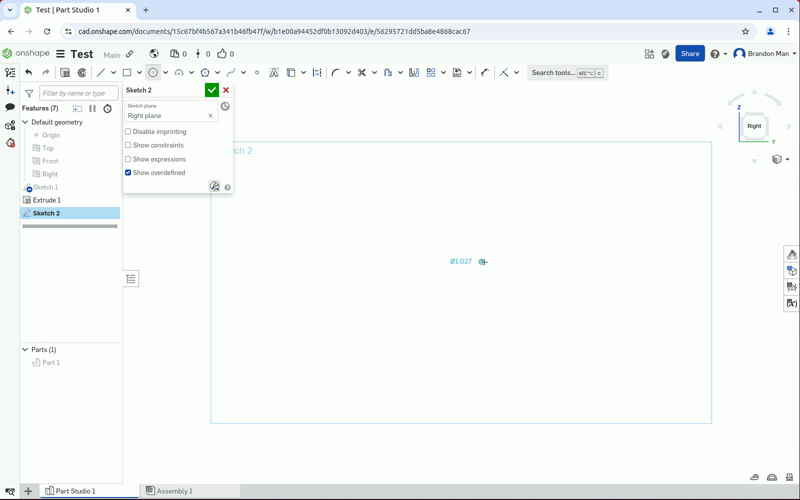
scroll(6)
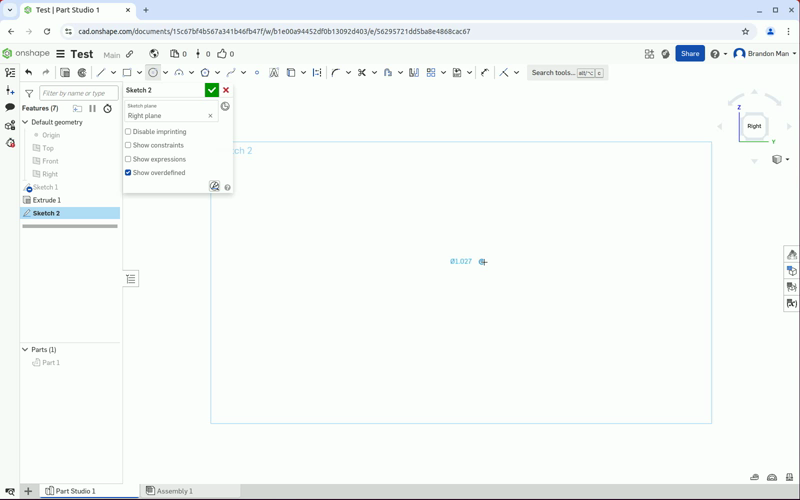
scroll(6)
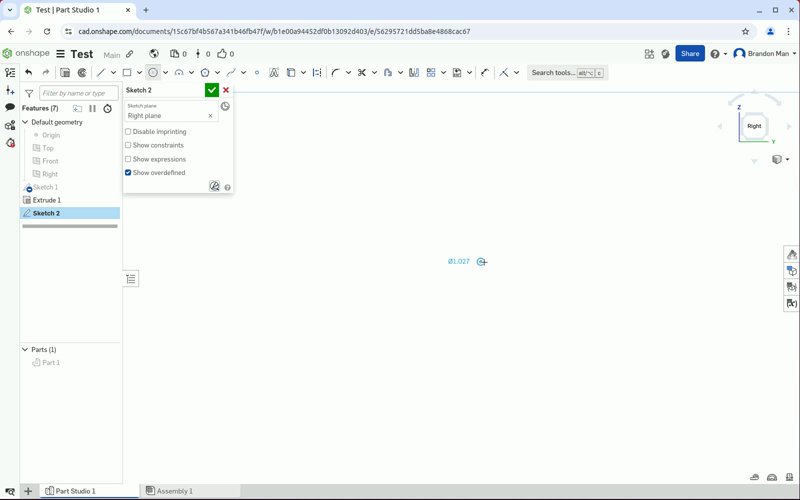
scroll(6)
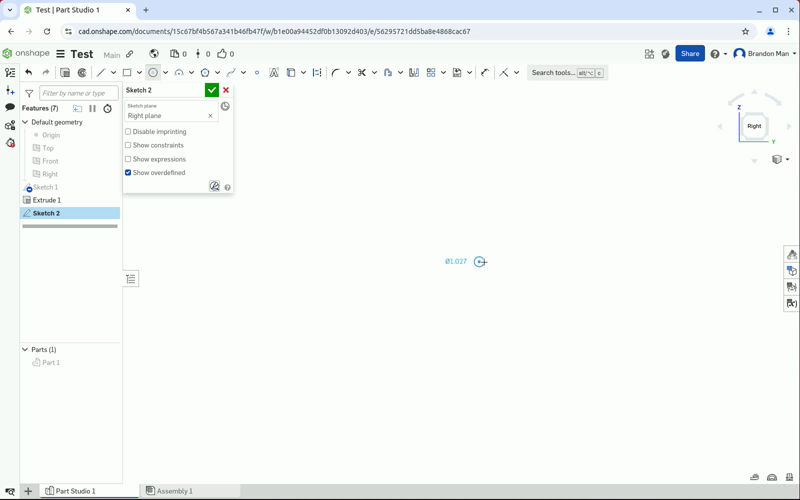
scroll(6)
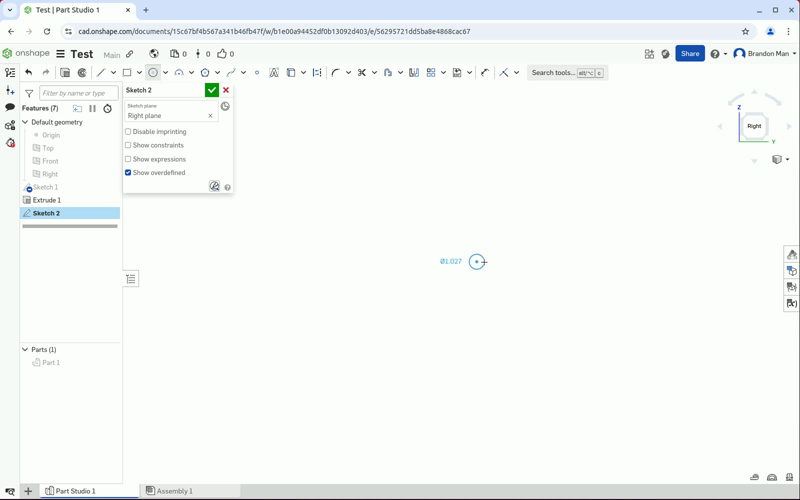
scroll(6)
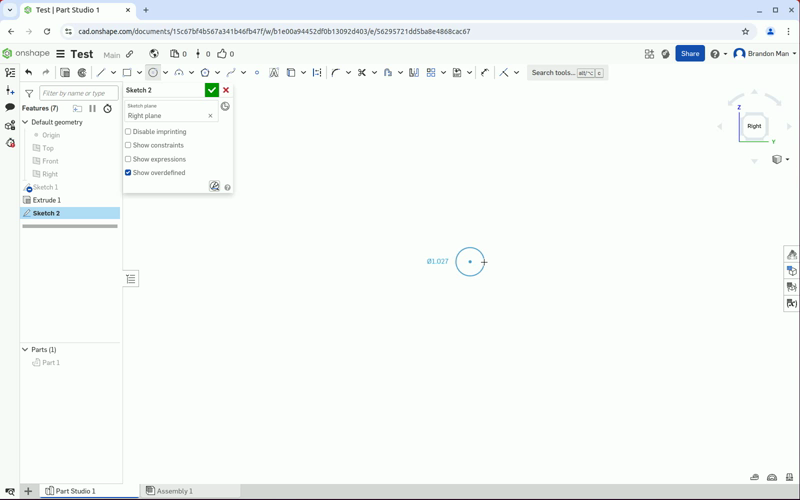
scroll(6)
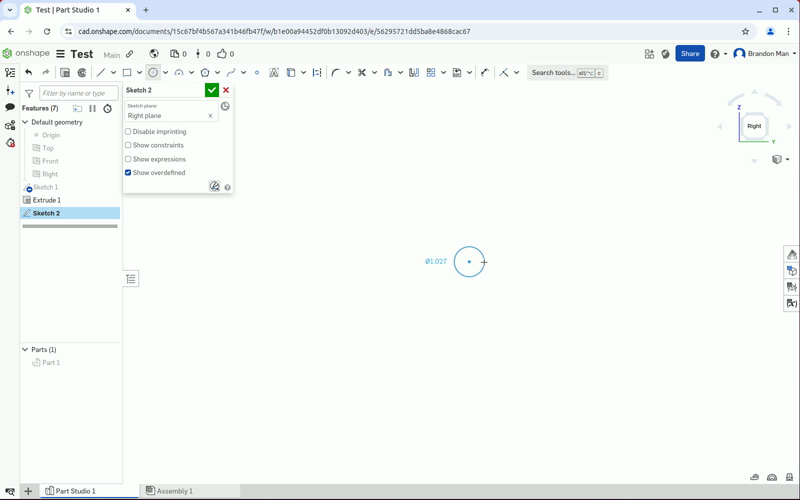
scroll(6)
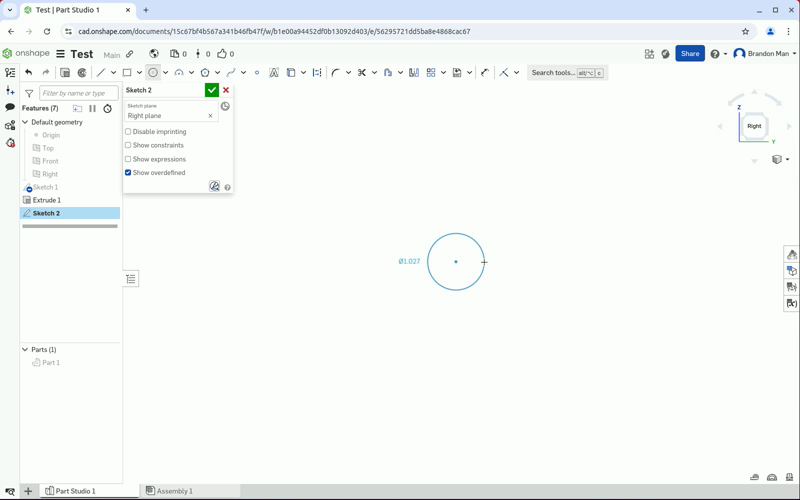
click(484, 261)
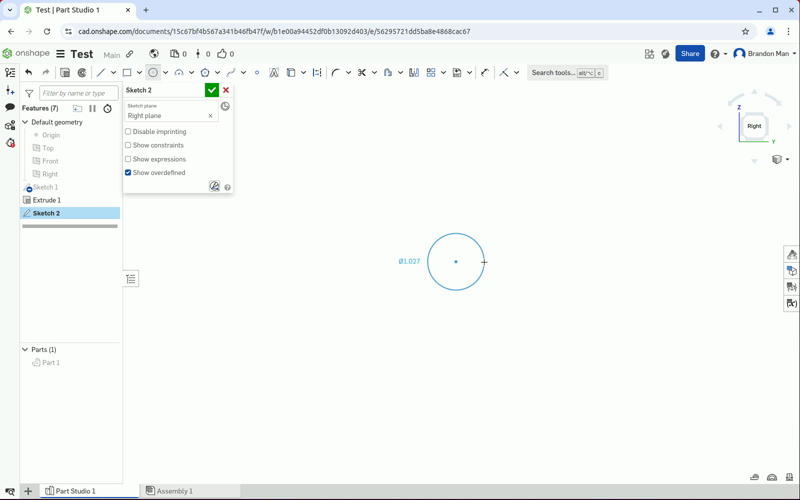
scroll(-6)
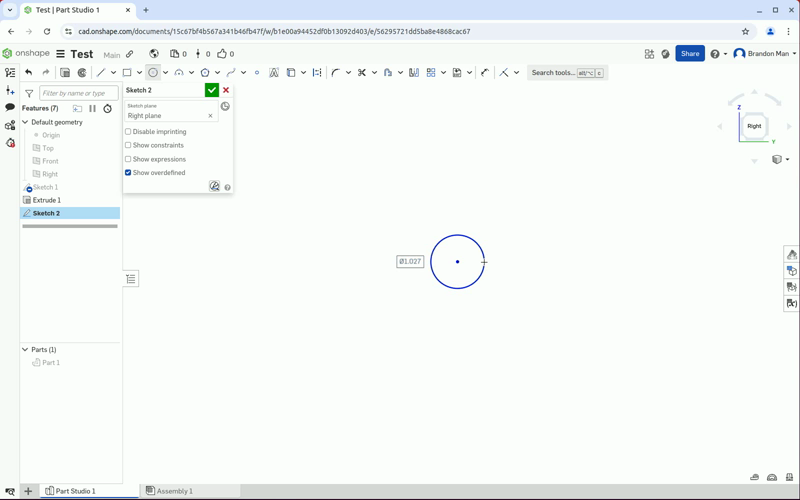
scroll(-6)
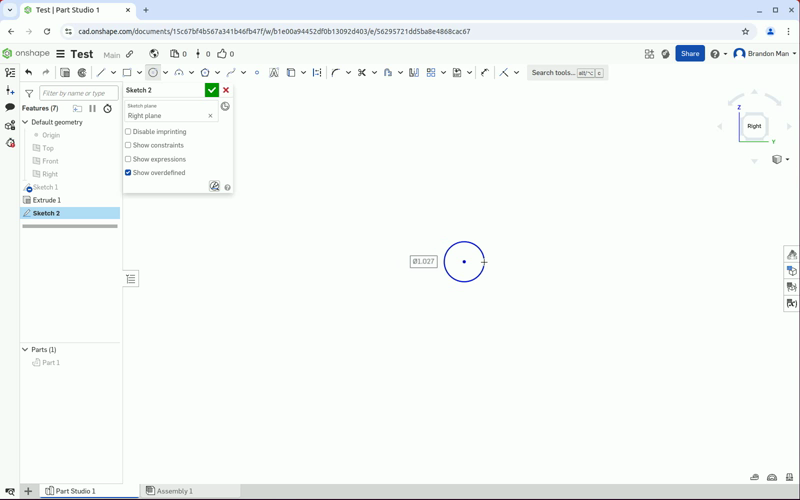
scroll(-6)
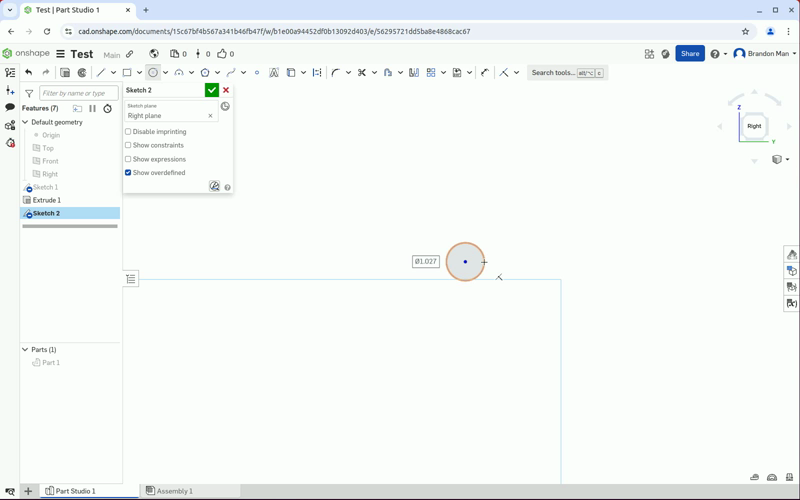
scroll(-6)
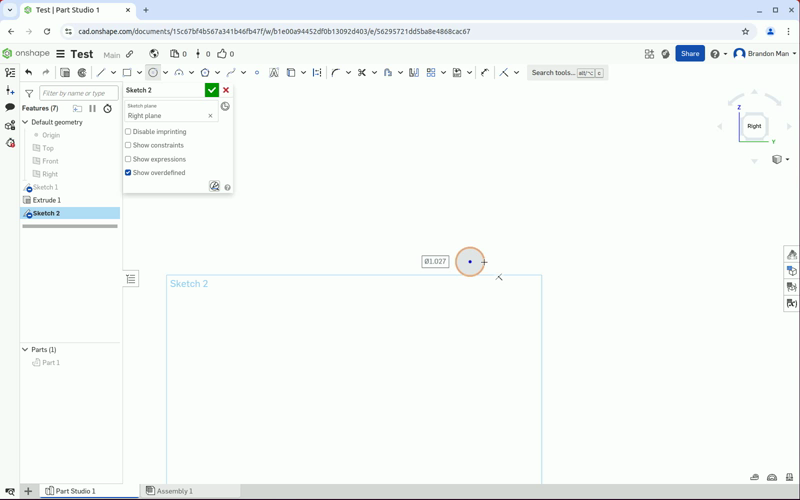
scroll(-6)
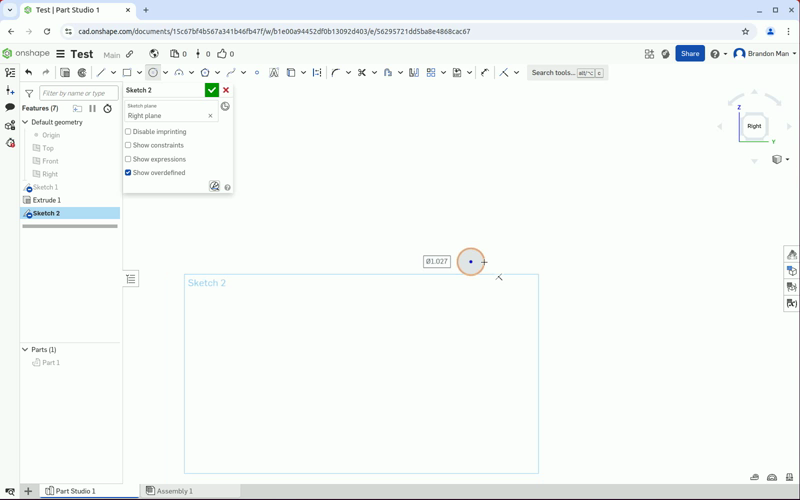
scroll(-6)
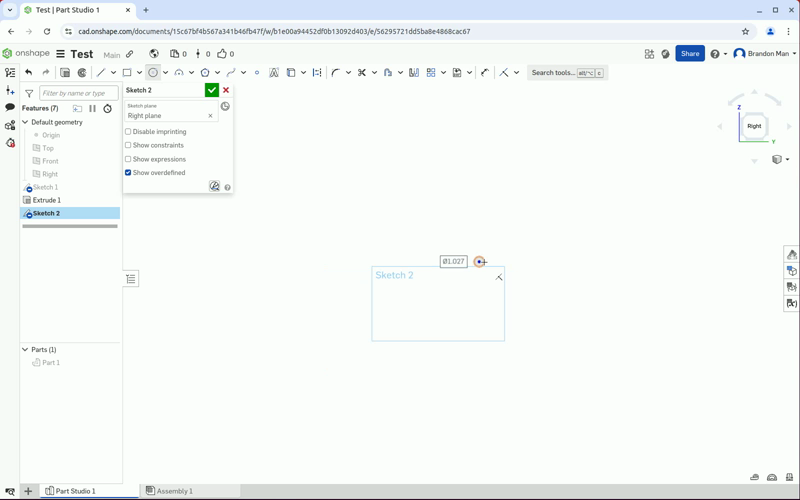
scroll(-6)
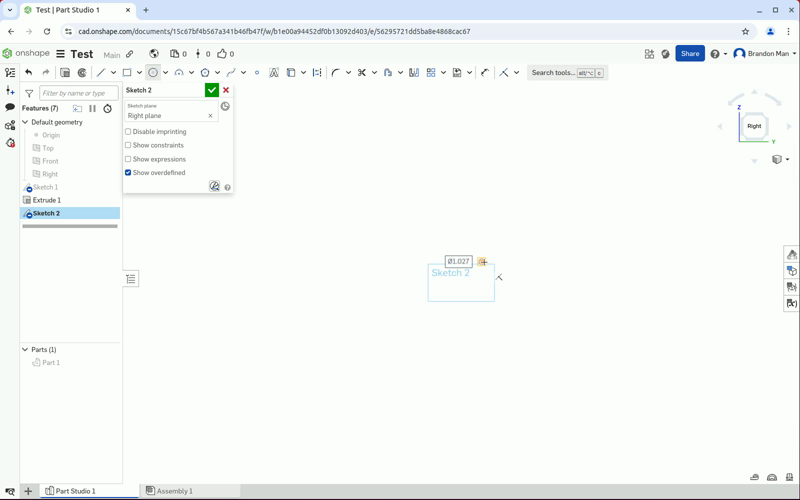
key(esc)
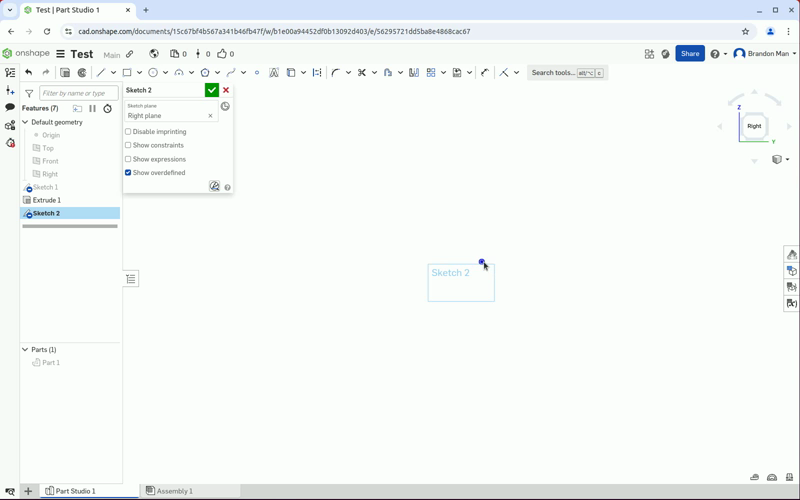
mouse_move(482, 260)
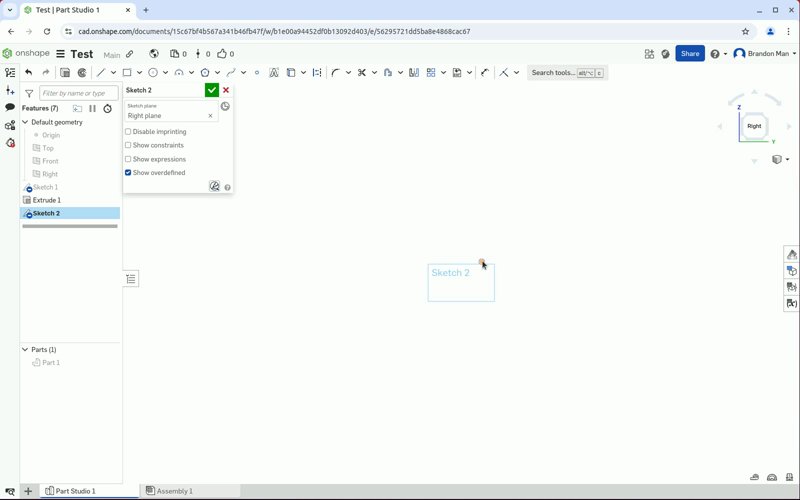
scroll(6)
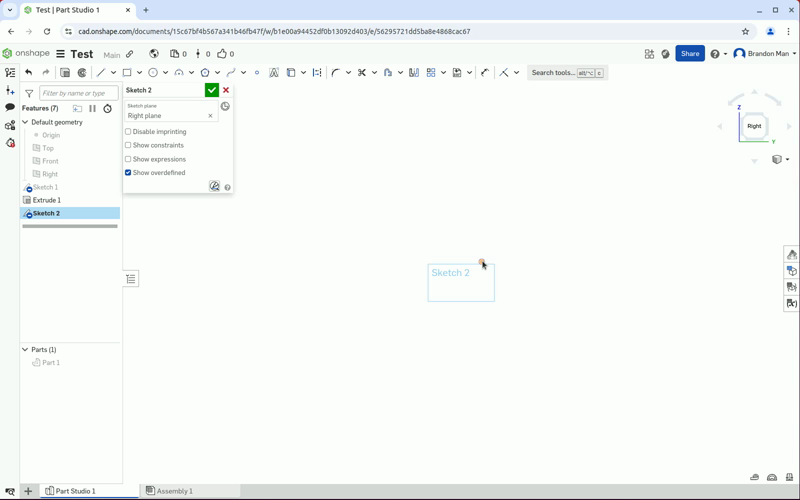
scroll(6)
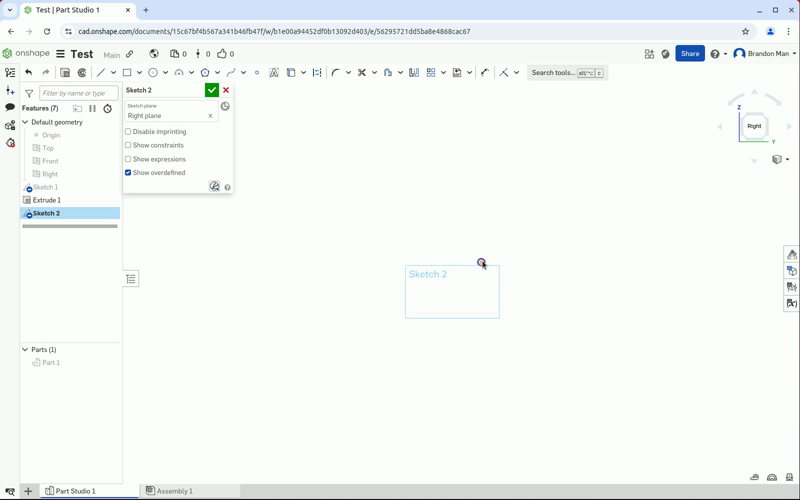
scroll(6)
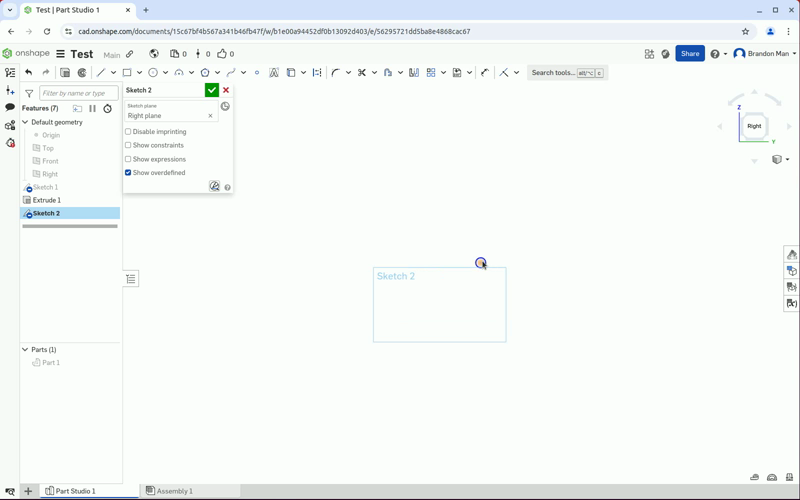
scroll(6)
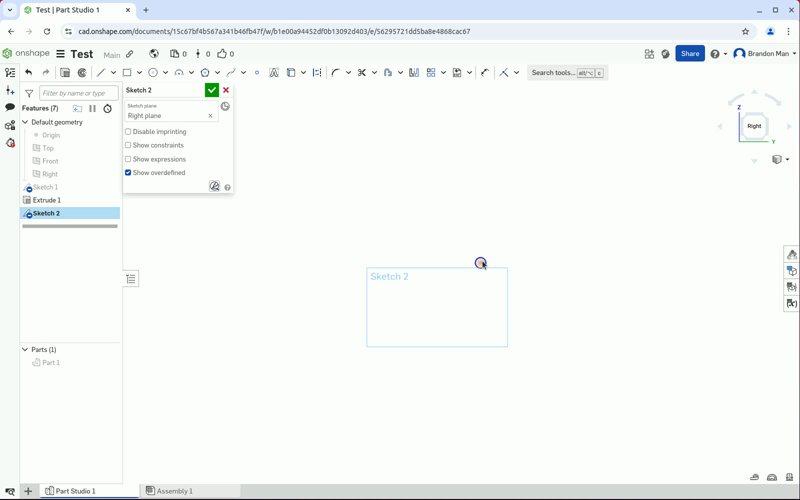
scroll(6)
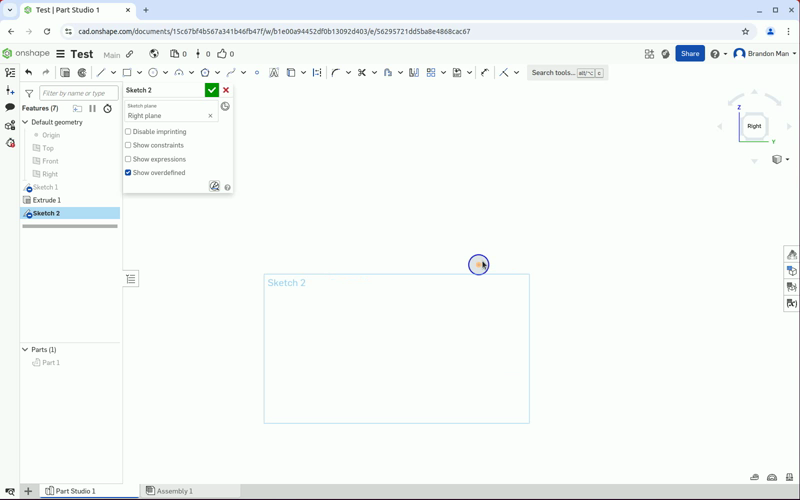
scroll(6)
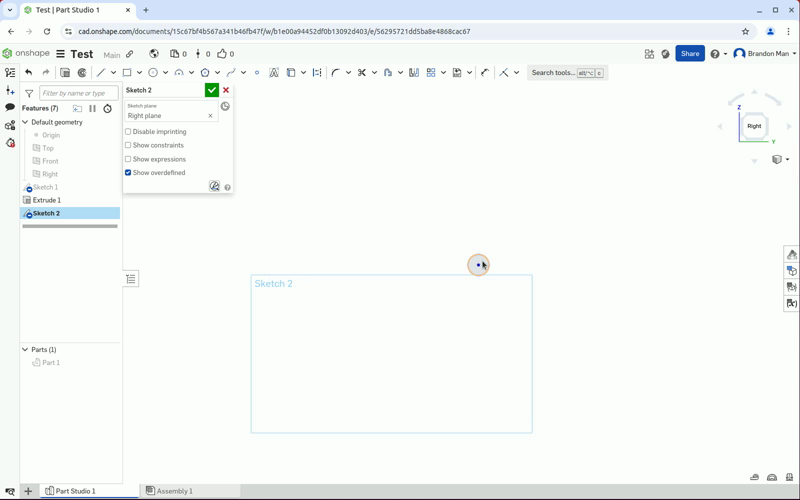
scroll(6)
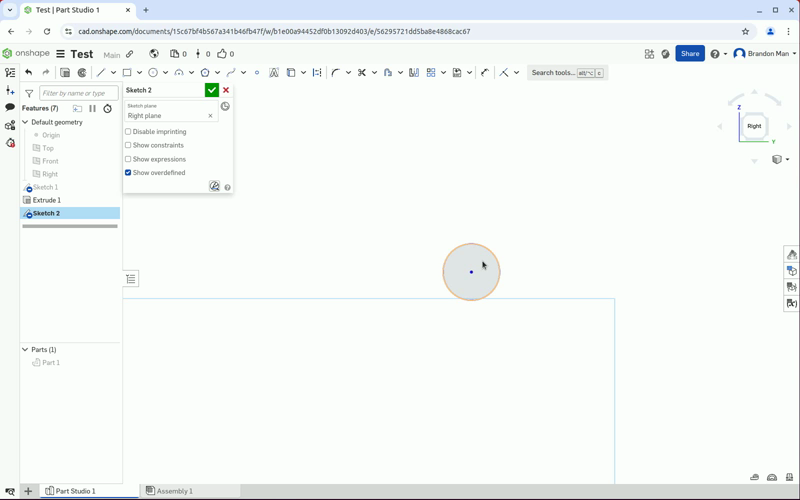
click(482, 260)
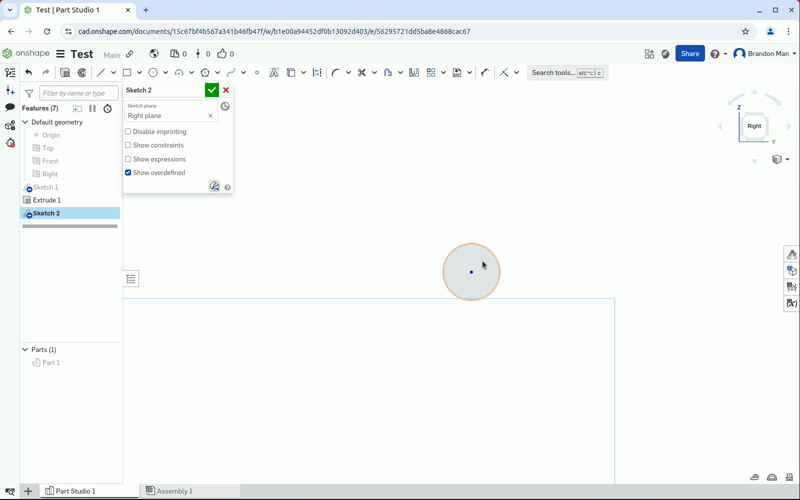
scroll(-6)
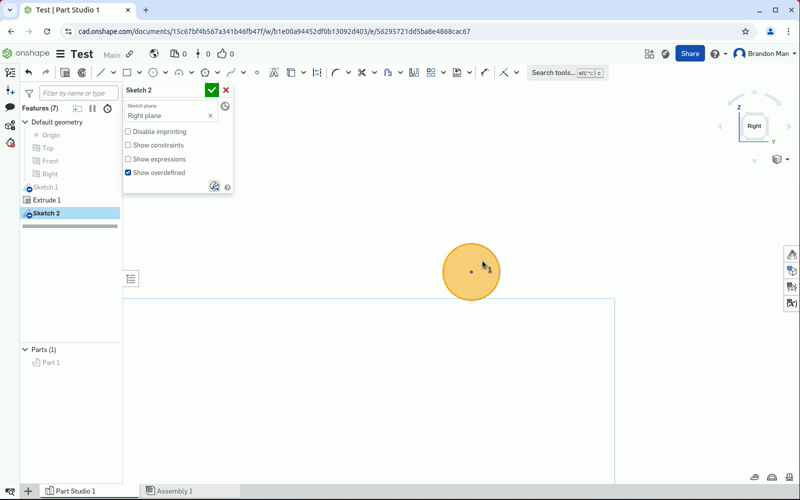
scroll(-6)
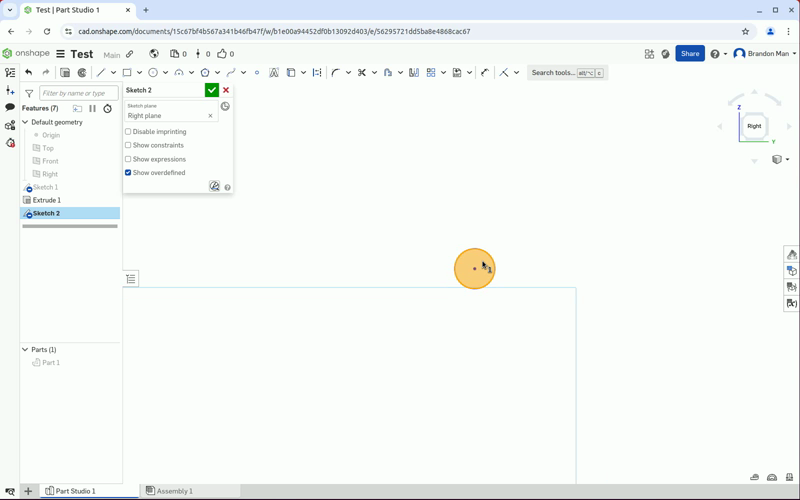
scroll(-6)
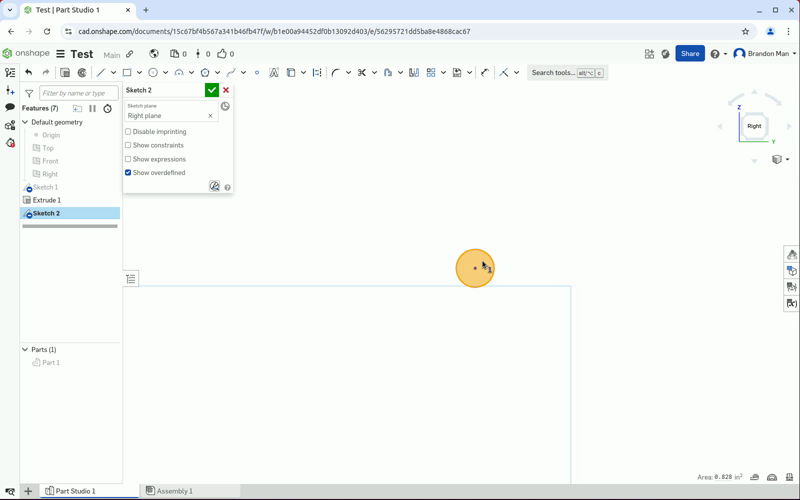
scroll(-6)
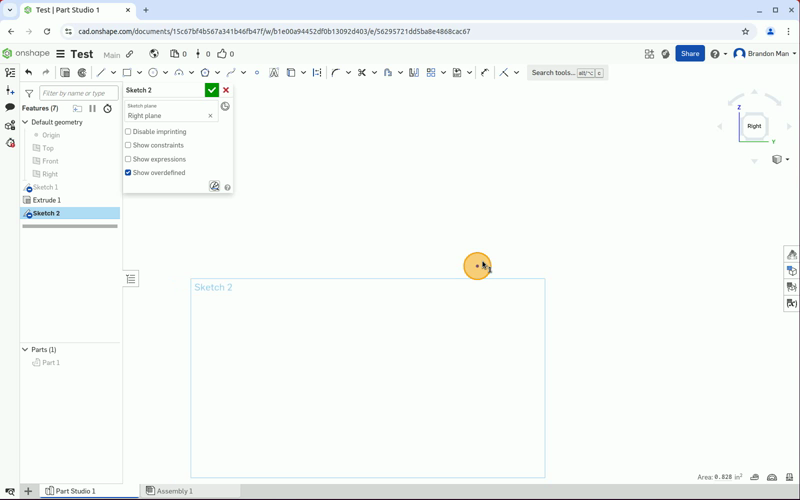
scroll(-6)
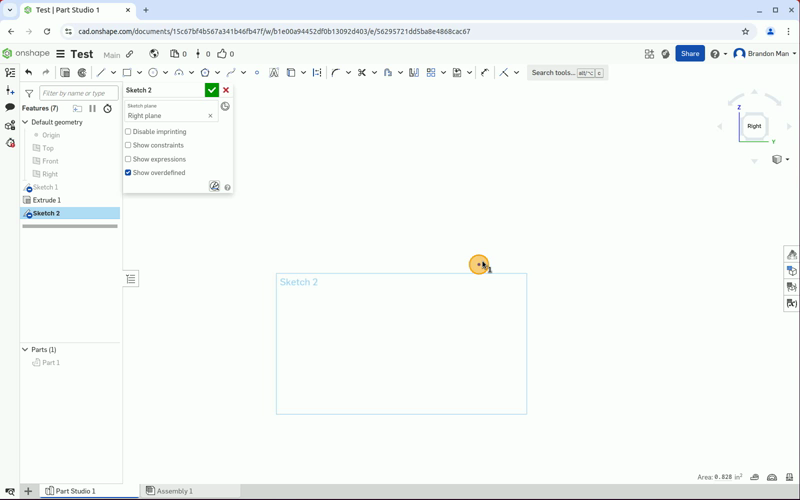
scroll(-6)
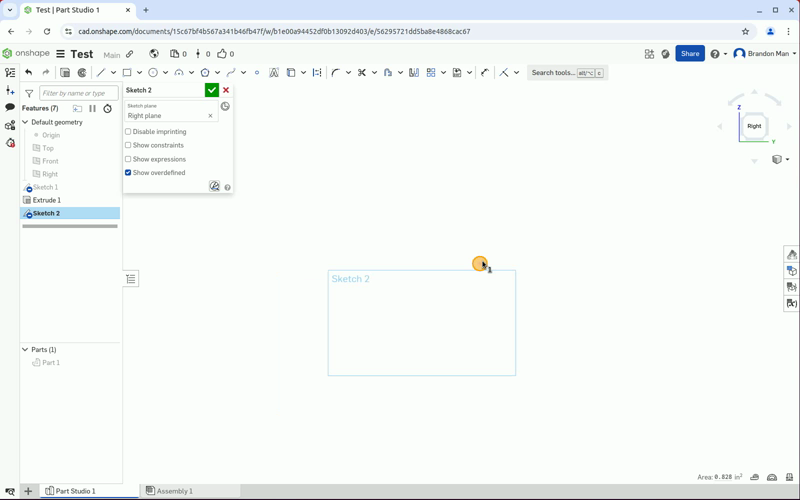
scroll(-6)
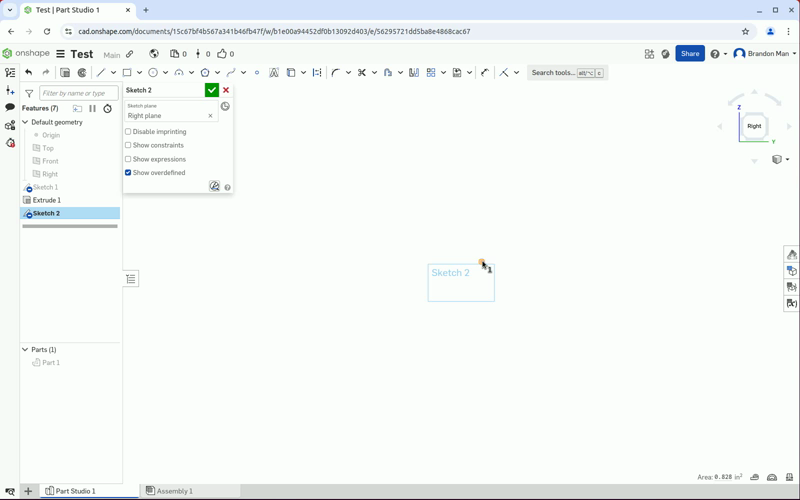
mouse_move(73, 352)
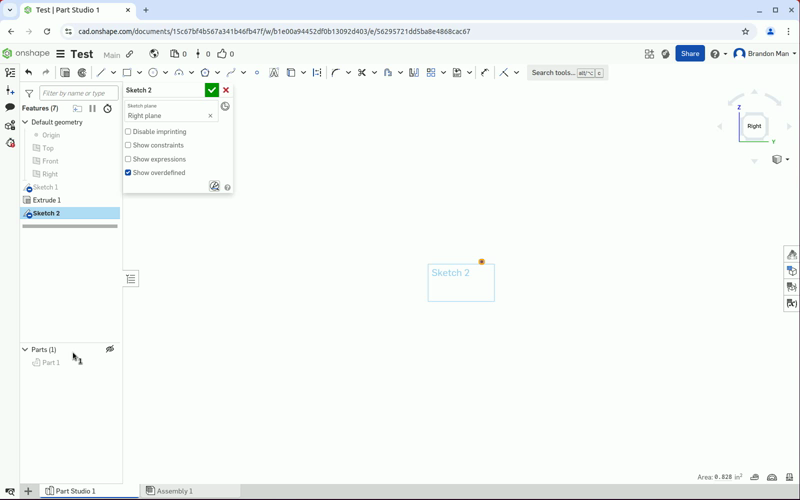
key(shift+y)
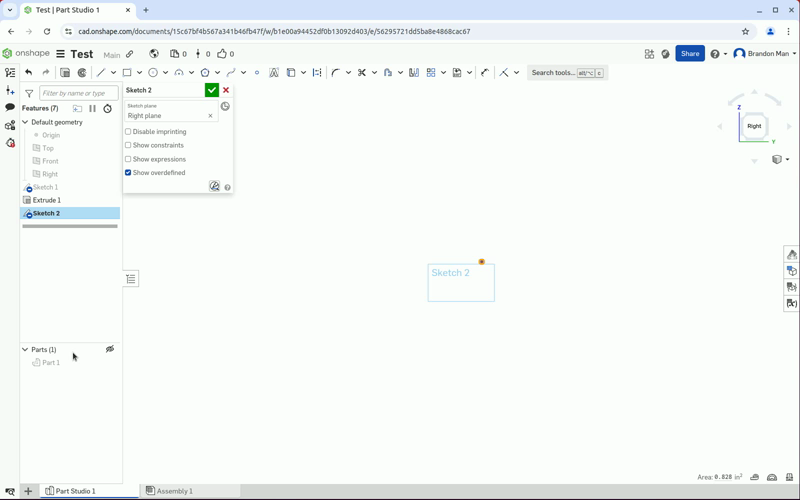
key(shift+e)
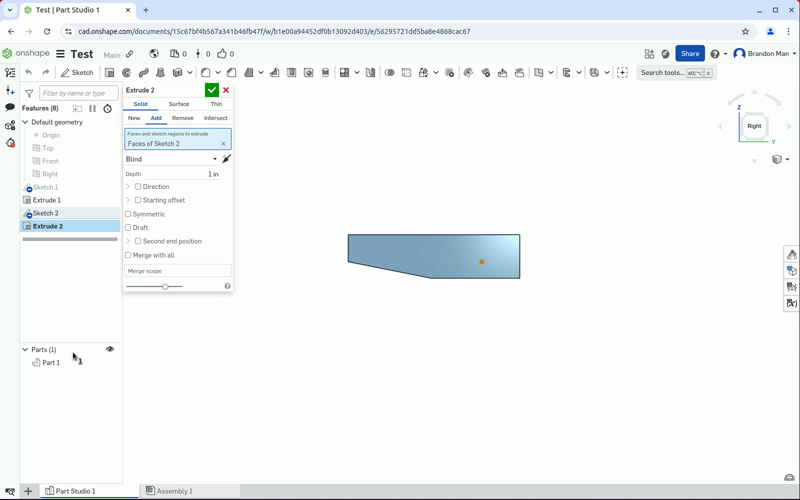
mouse_move(143, 106)
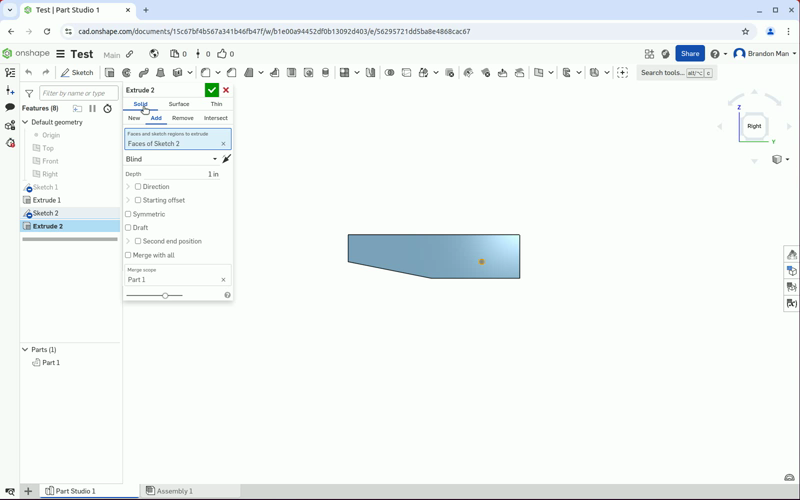
click(143, 106)
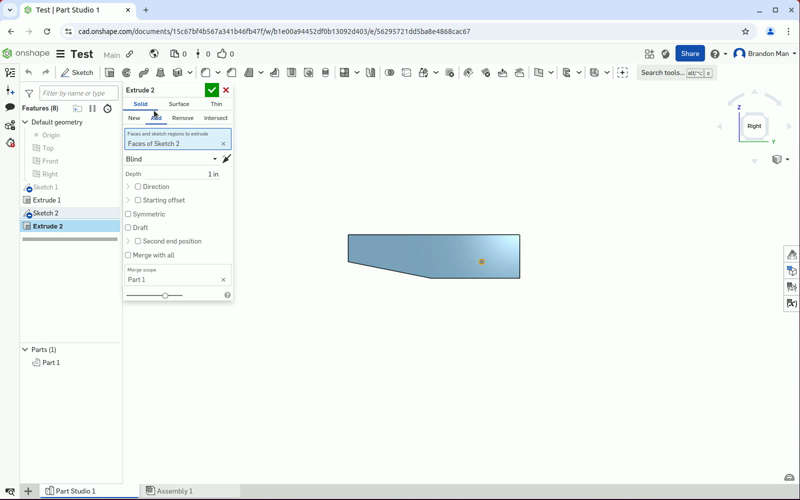
mouse_move(186, 120)
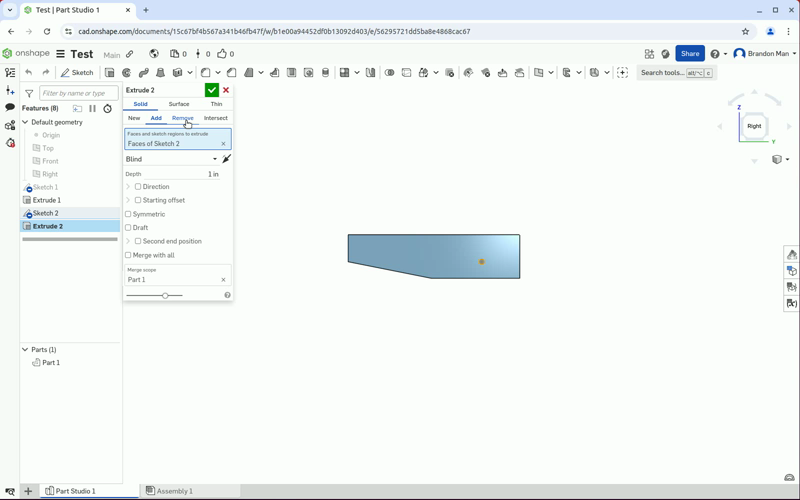
click(186, 120)
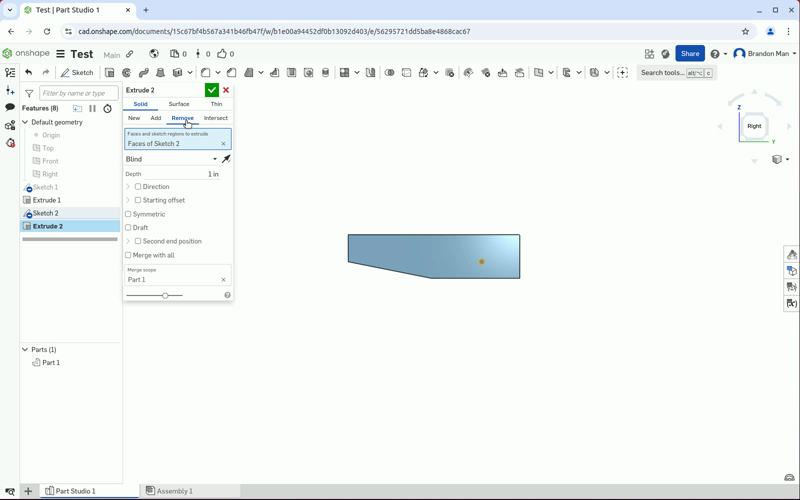
key(tab, 4)
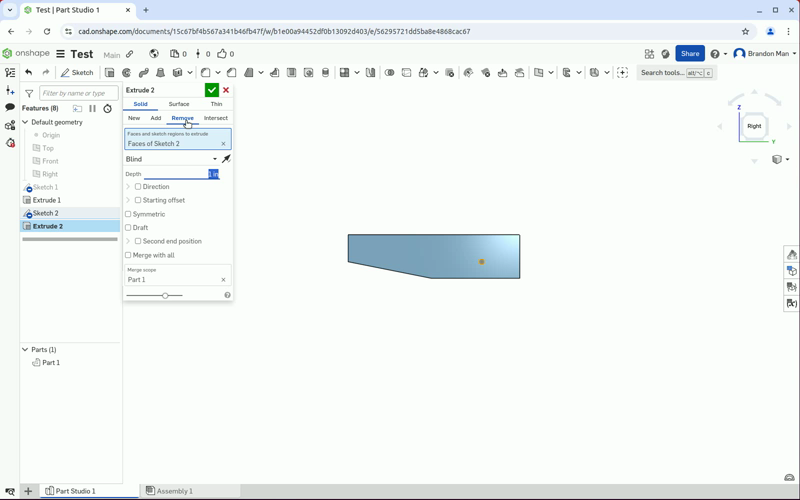
text(5.296)
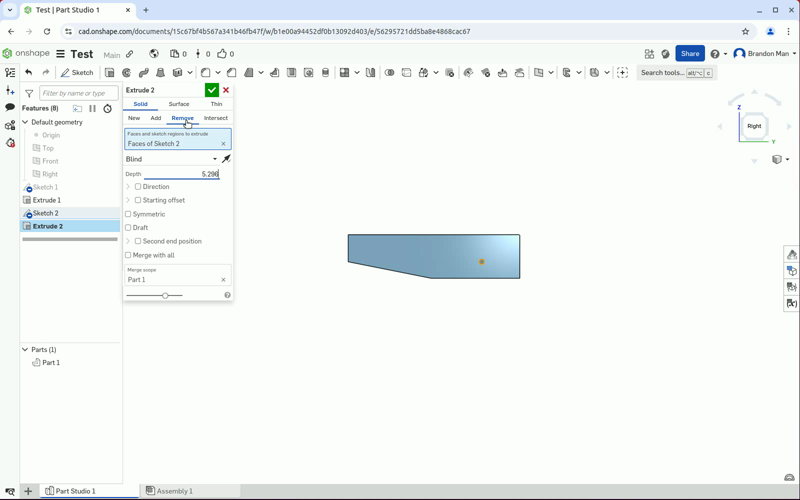
key(tab, 3)
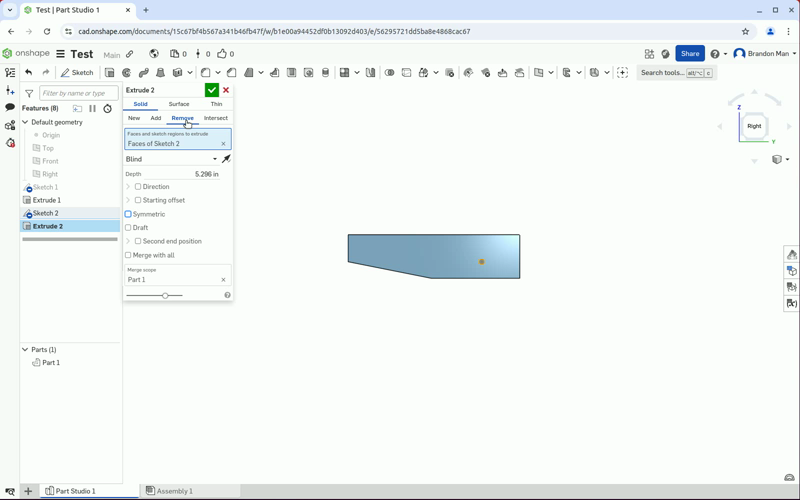
key(space)
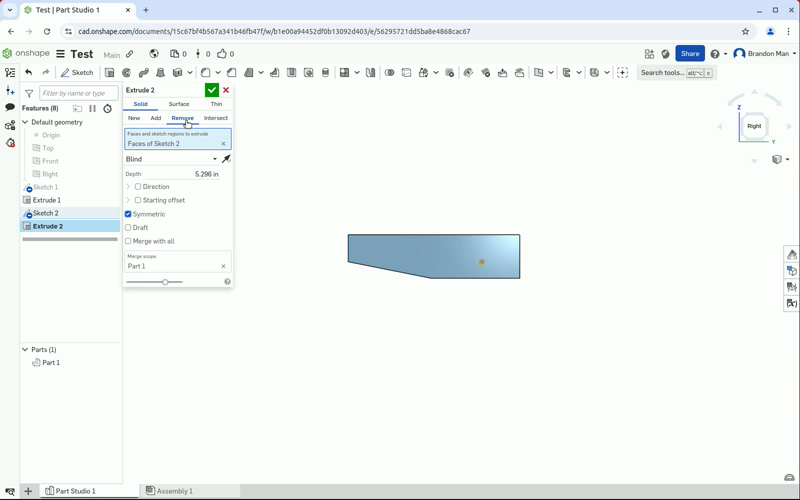
key(tab, 2)
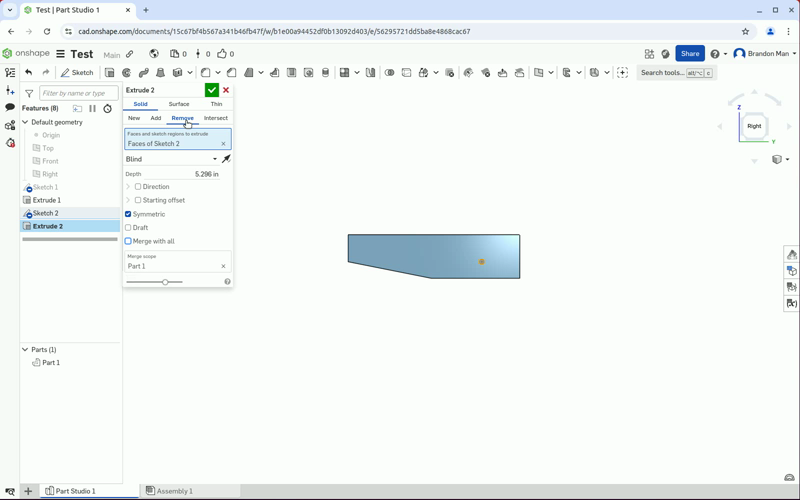
key(space)
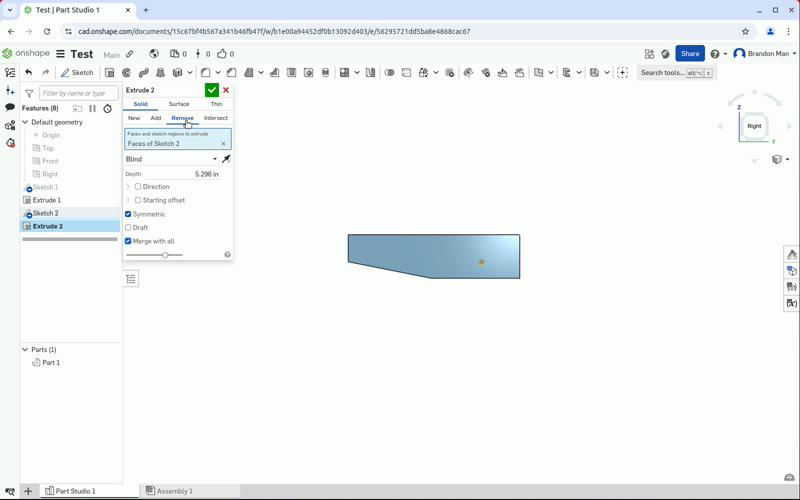
key(enter)
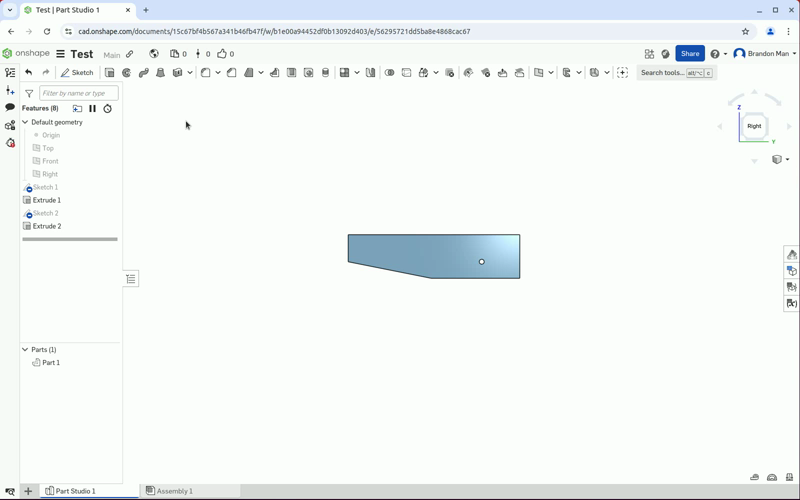
key(shift+h)
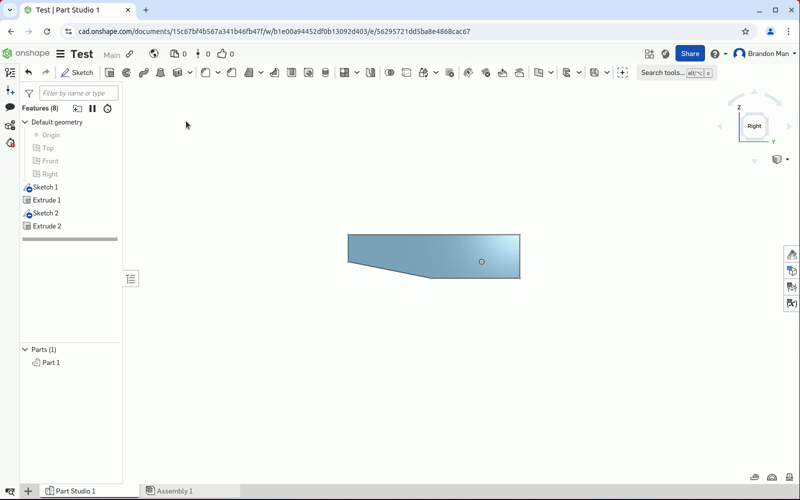
key(shift+h)
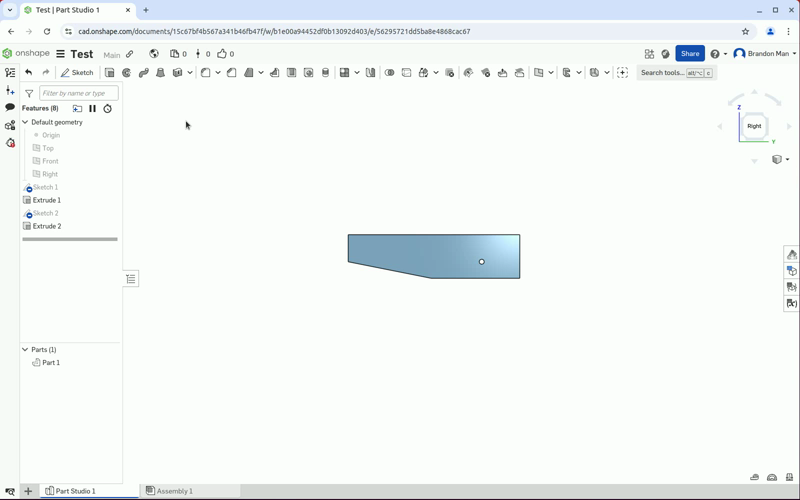
mouse_move(73, 189)
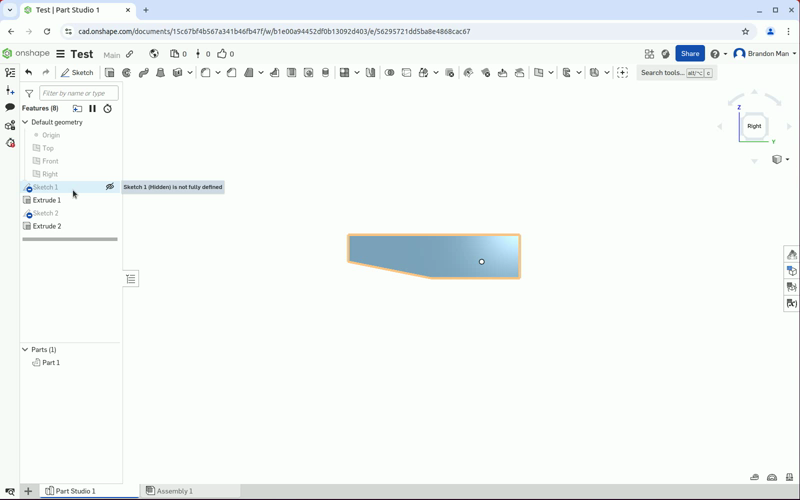
click(73, 189)
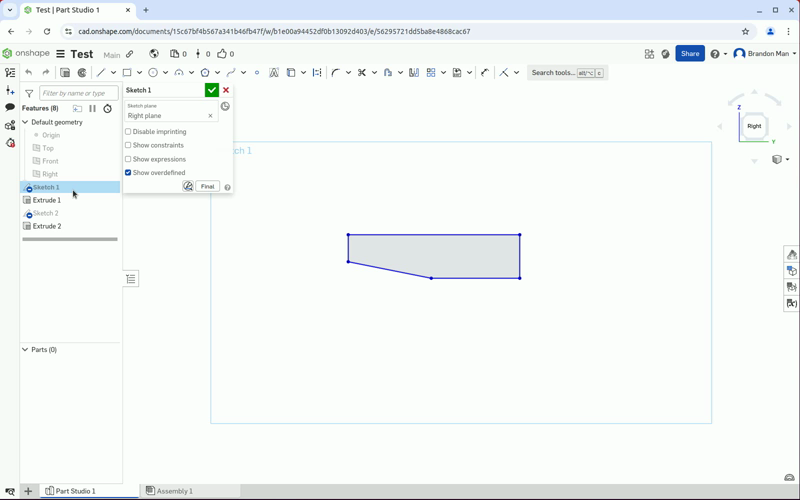
mouse_move(229, 92)
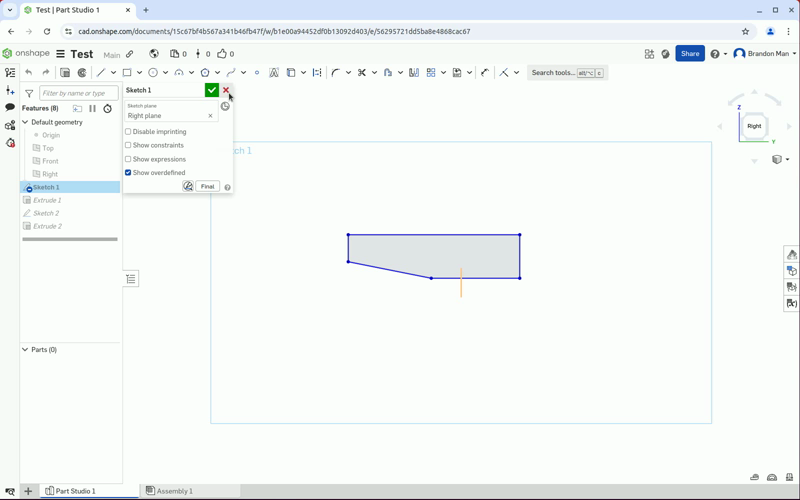
click(229, 92)
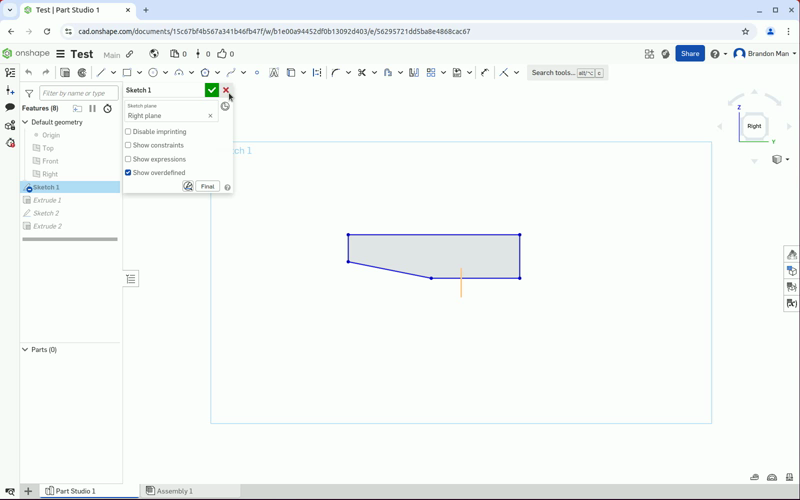
key(shift+s)
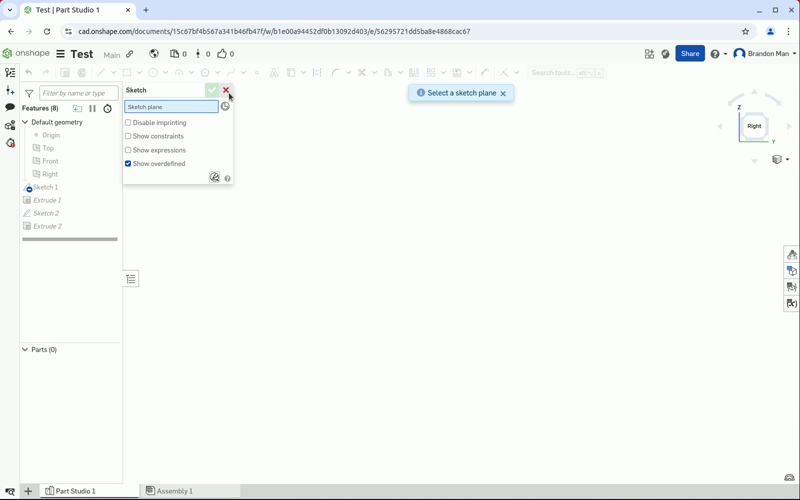
mouse_move(73, 176)
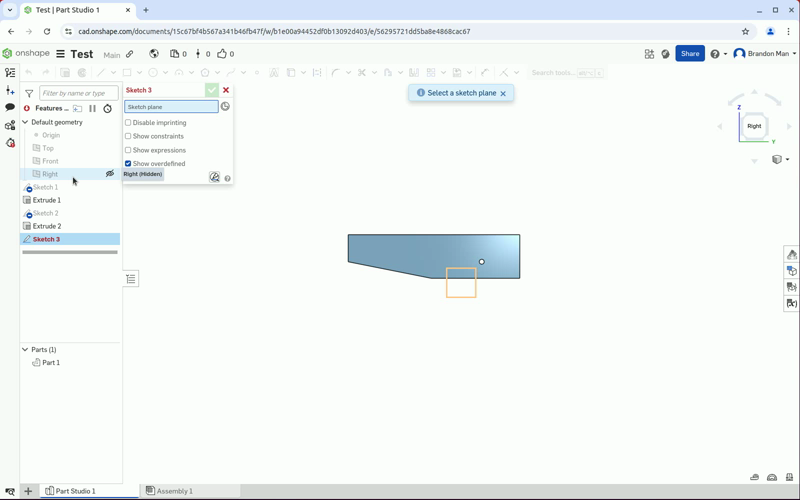
click(73, 176)
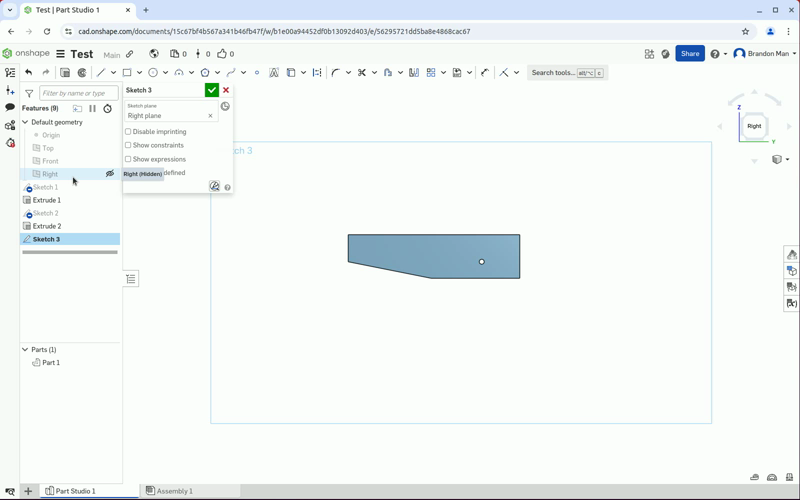
mouse_move(73, 352)
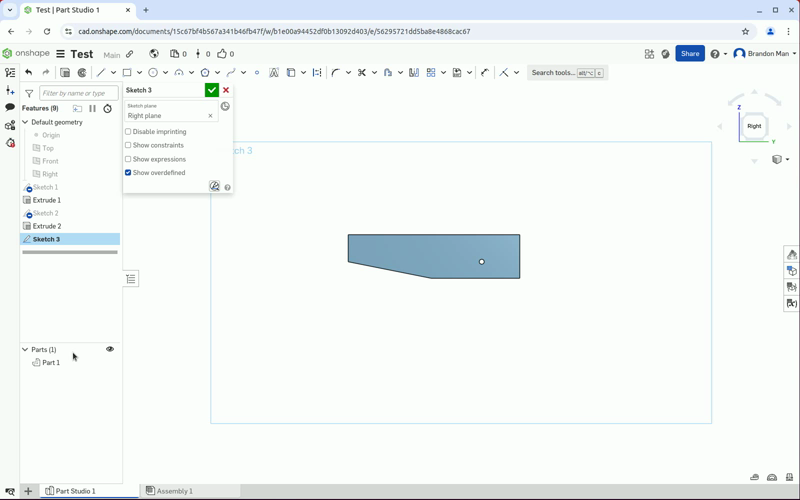
key(y)
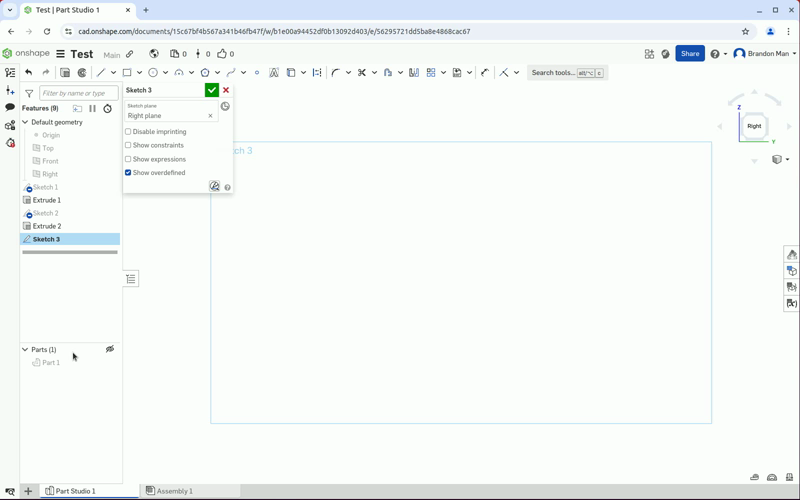
key(c)
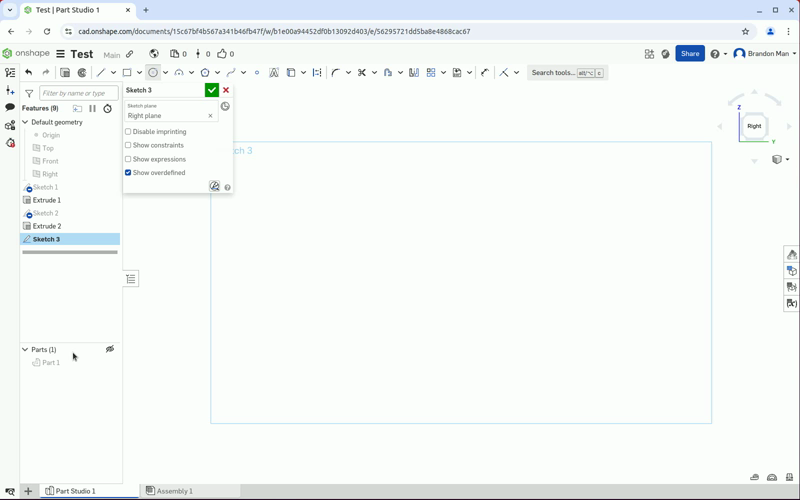
key_down(shift)
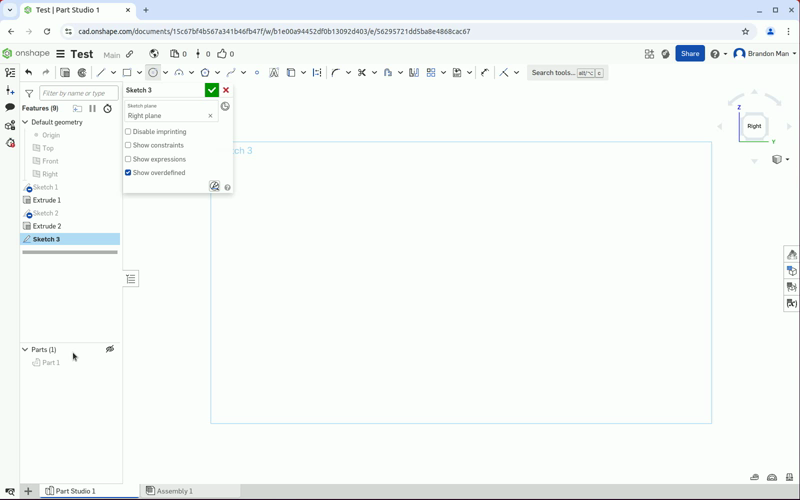
mouse_move(395, 245)
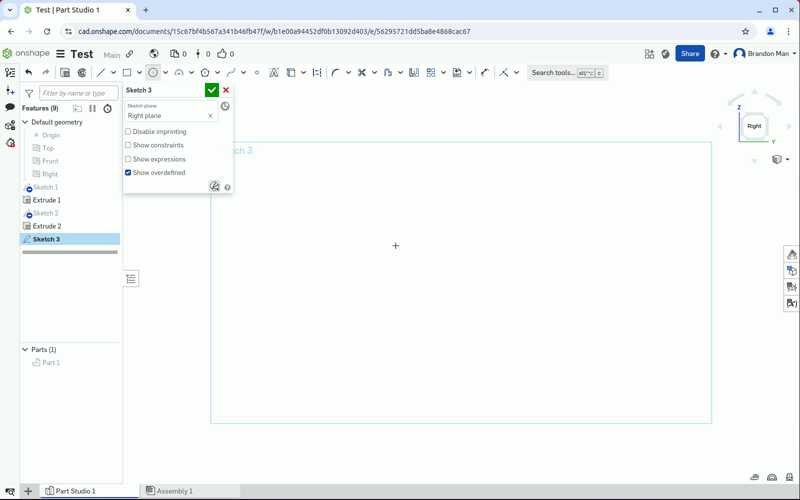
click(395, 245)
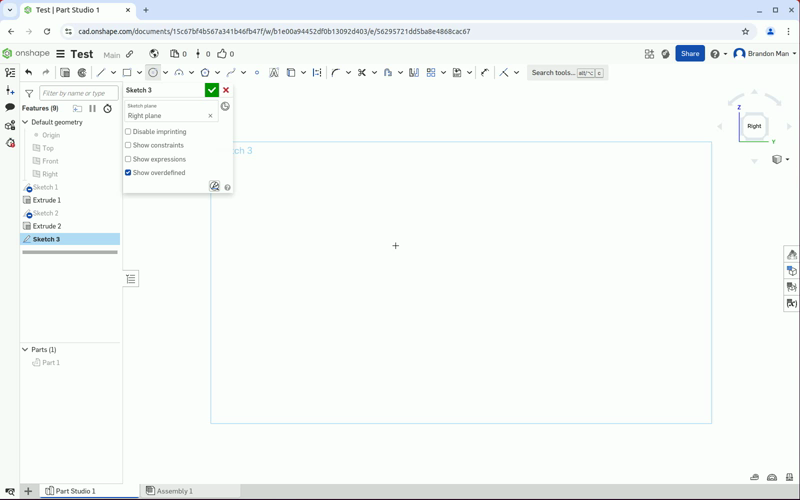
key_up(shift)
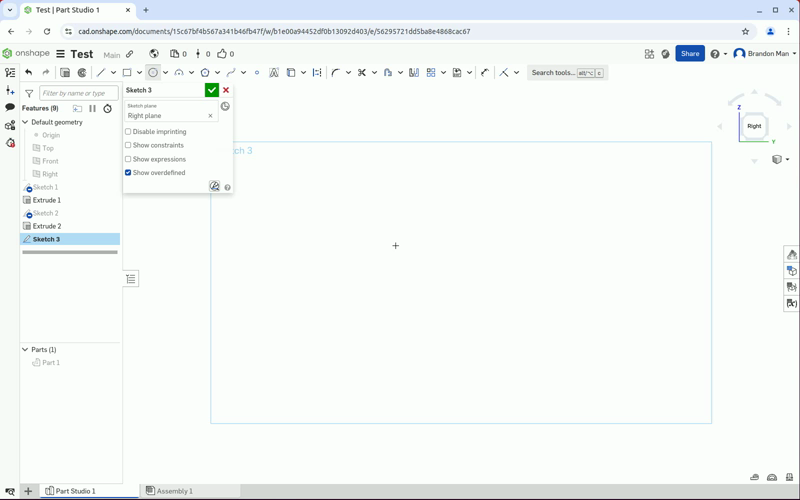
mouse_move(399, 245)
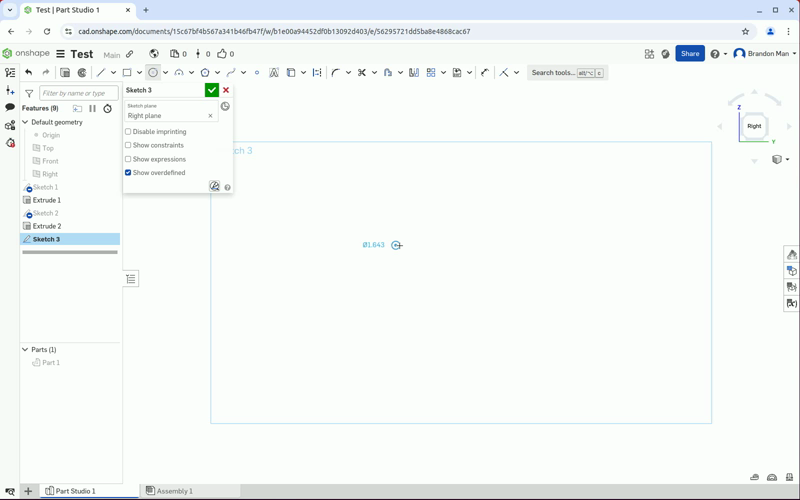
click(399, 245)
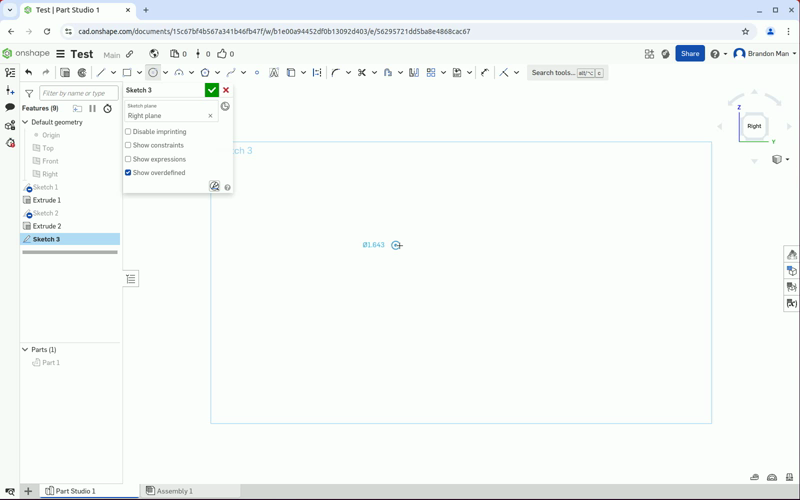
key(esc)
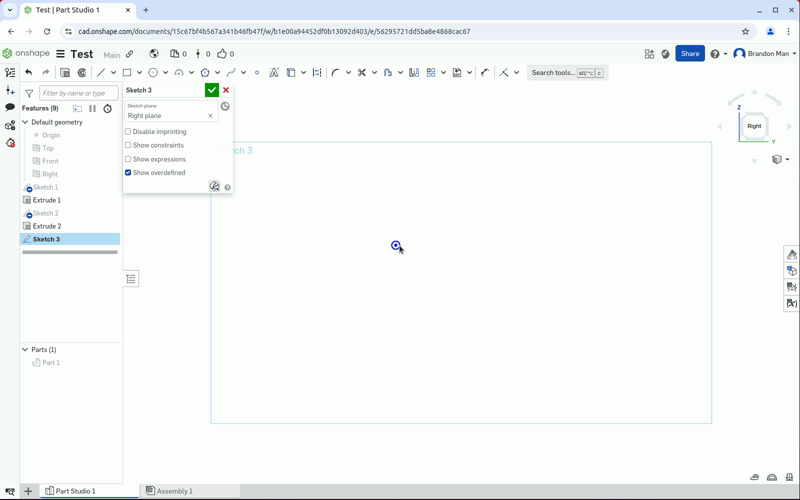
mouse_move(397, 249)
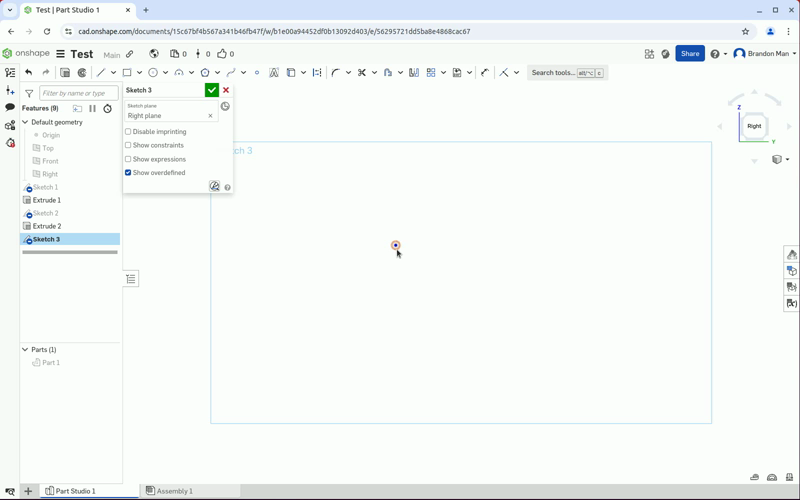
scroll(6)
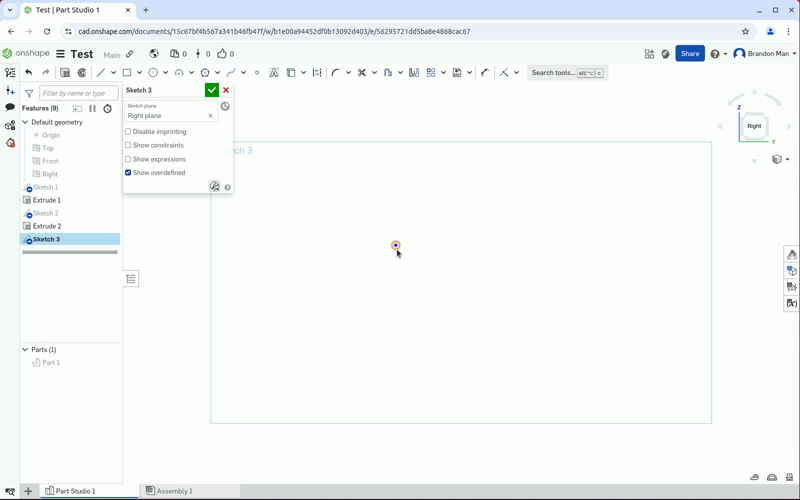
scroll(6)
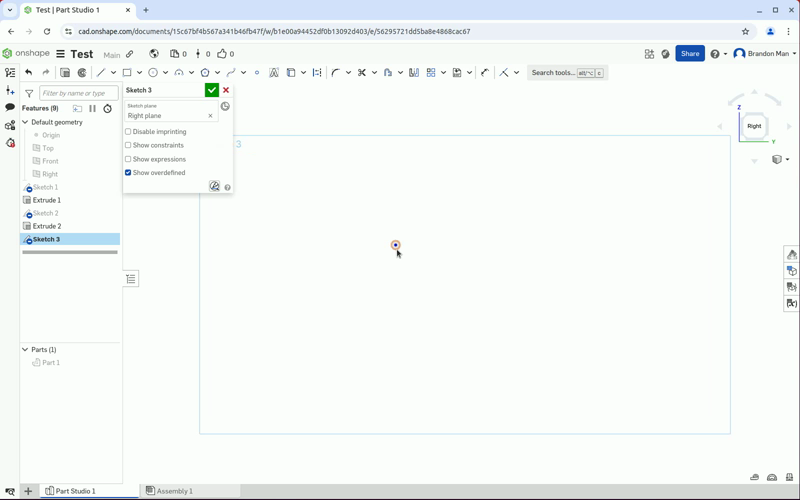
scroll(6)
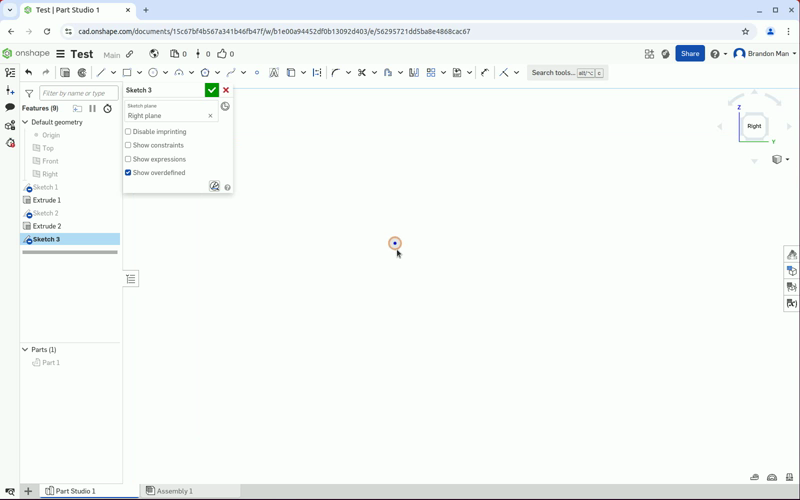
scroll(6)
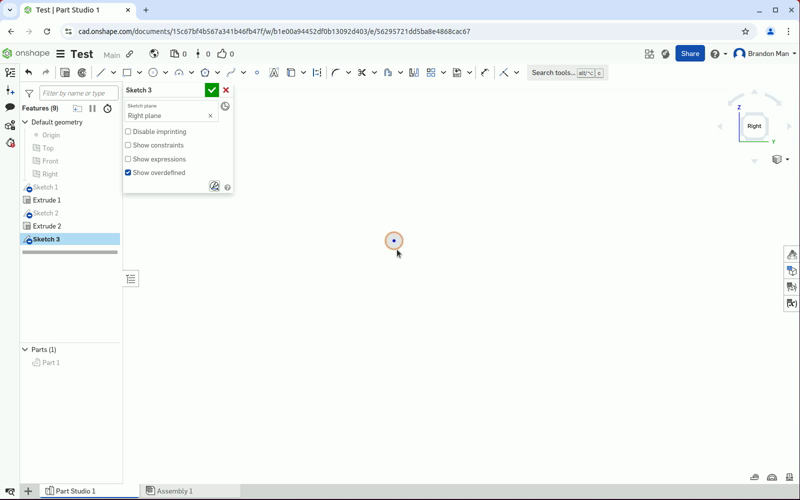
scroll(6)
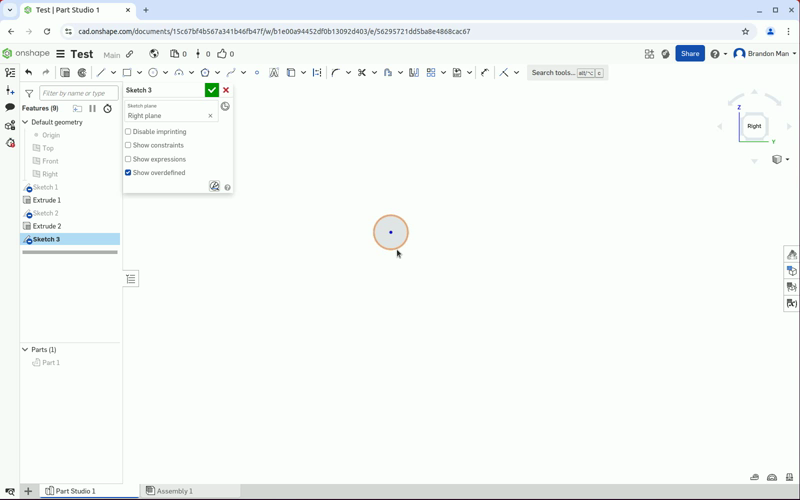
scroll(6)
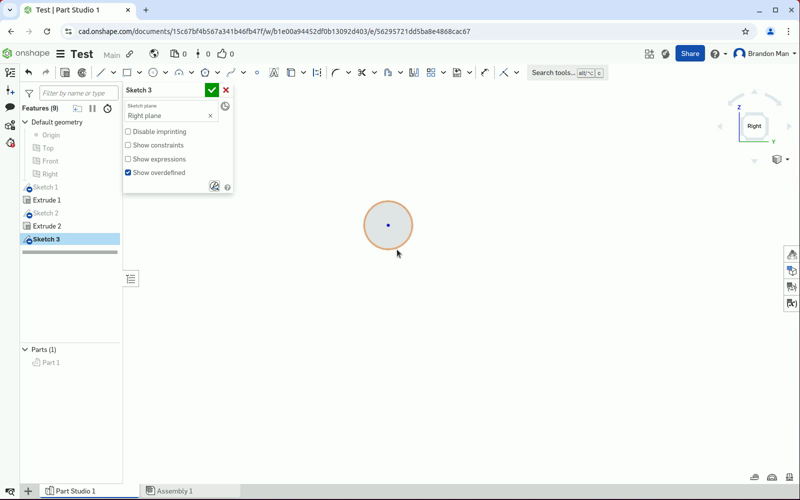
scroll(6)
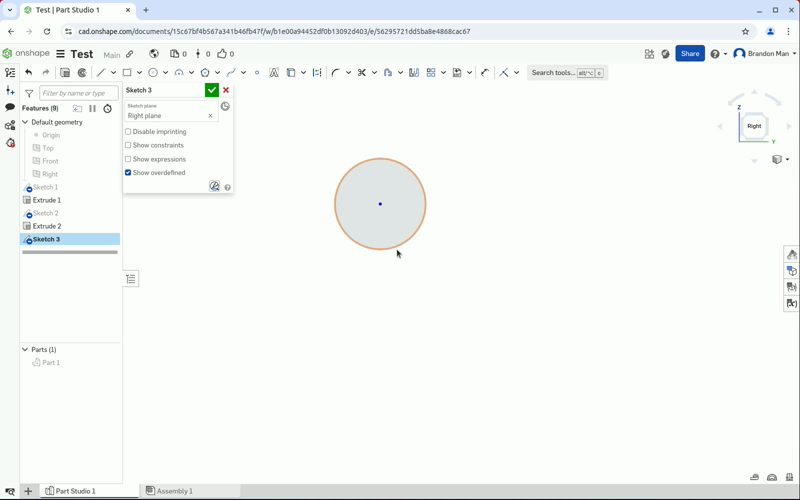
click(397, 249)
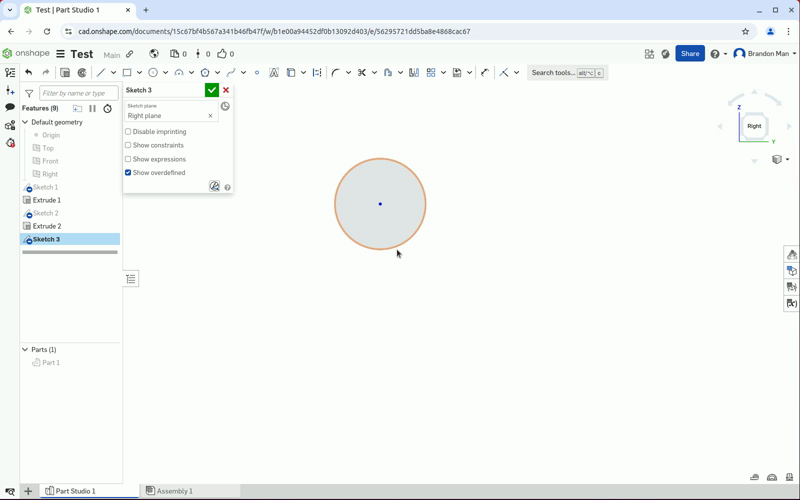
scroll(-6)
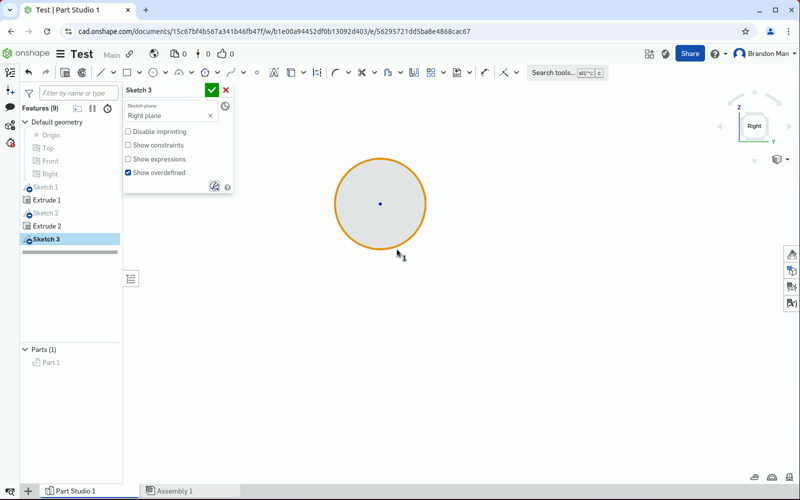
scroll(-6)
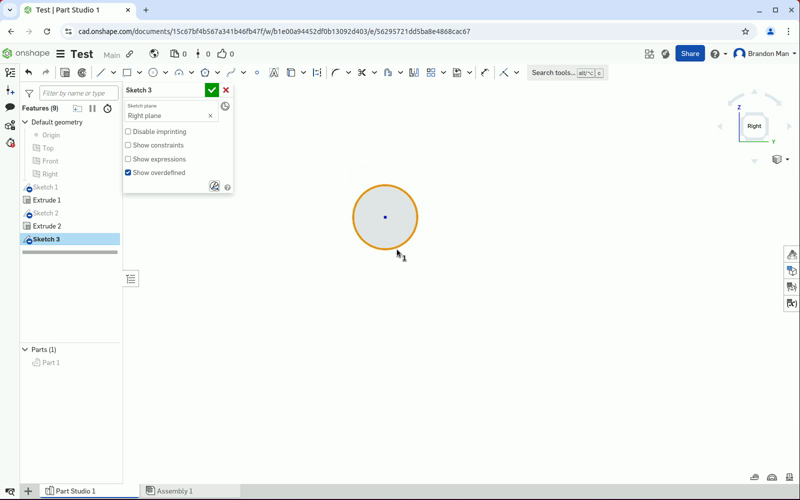
scroll(-6)
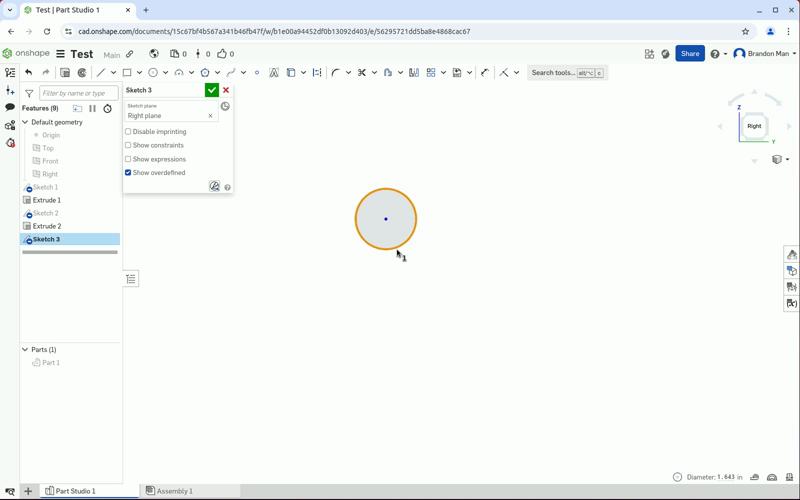
scroll(-6)
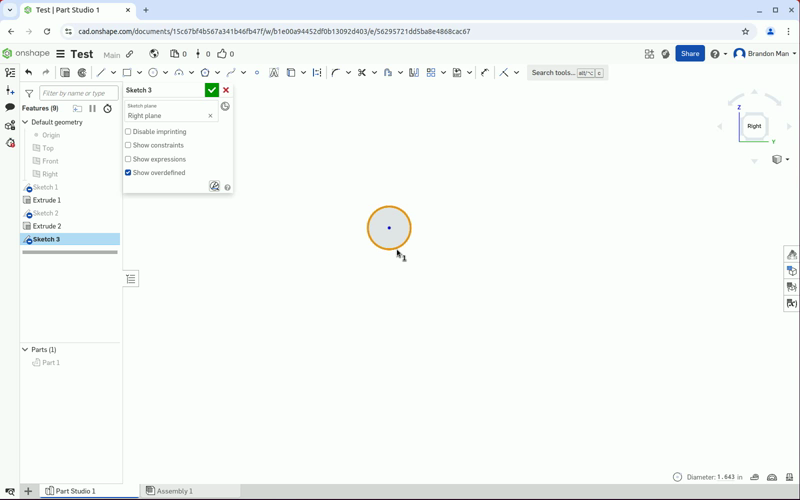
scroll(-6)
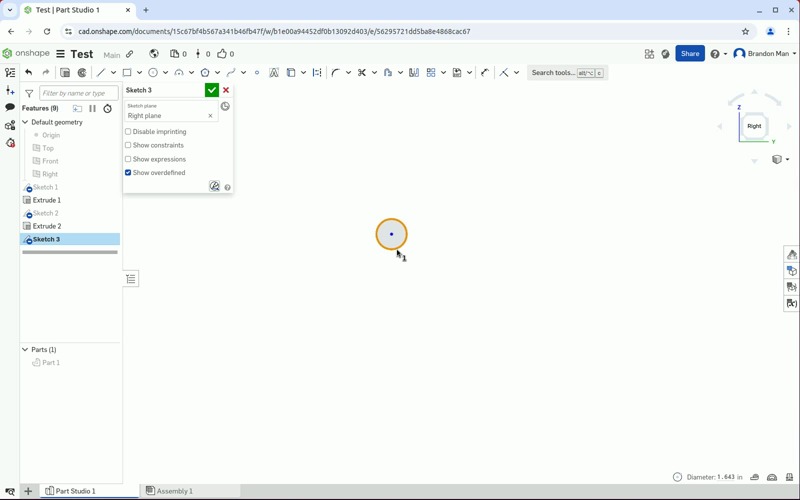
scroll(-6)
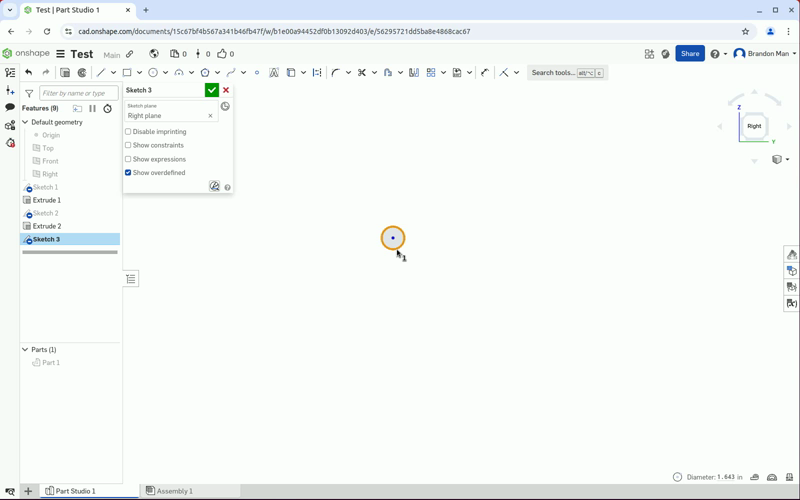
scroll(-6)
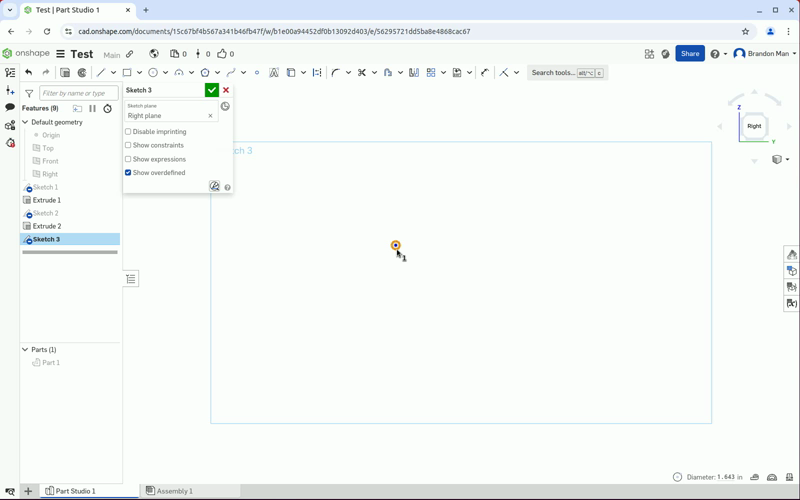
mouse_move(73, 352)
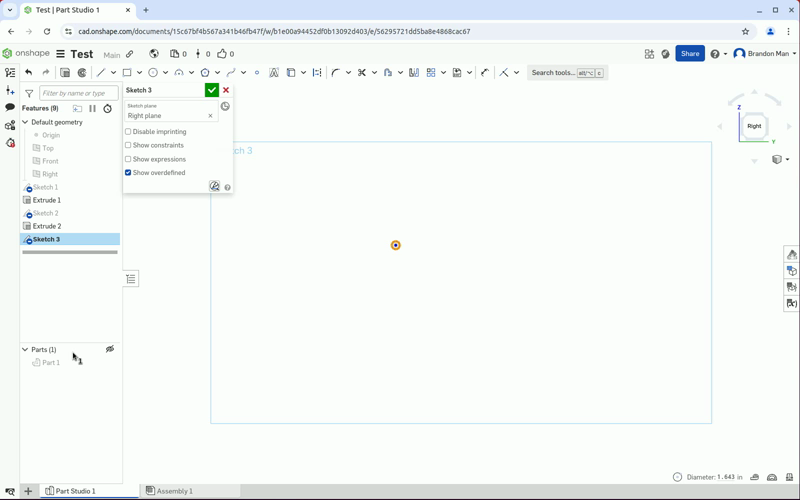
key(shift+y)
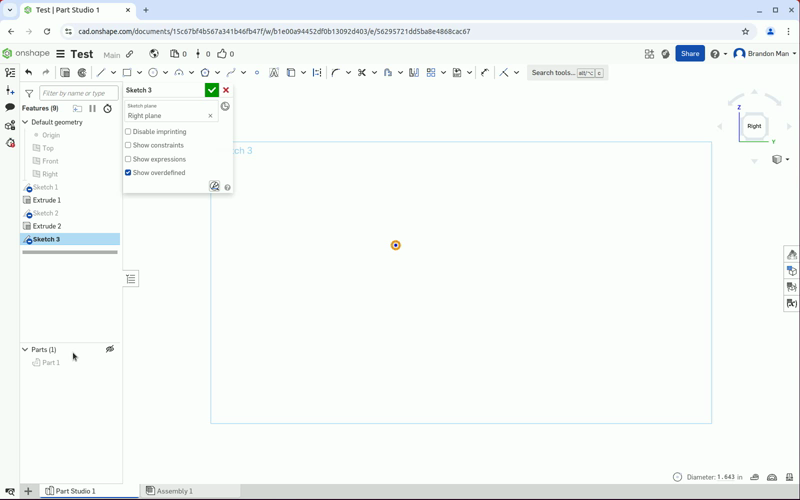
key(shift+e)
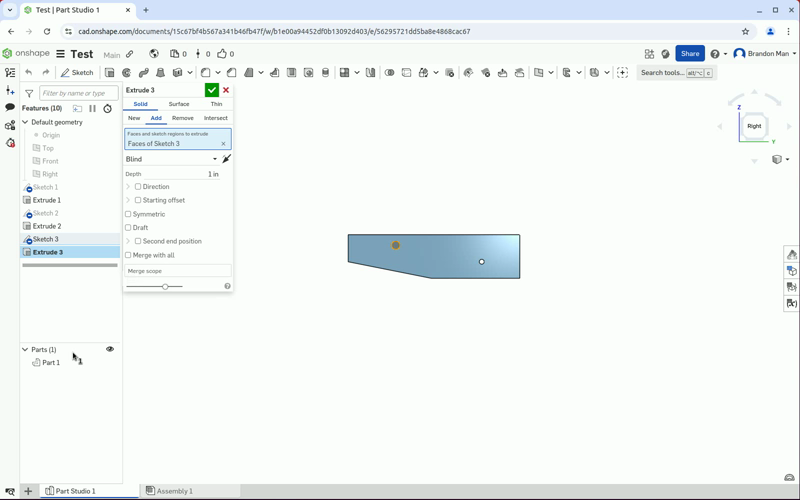
mouse_move(143, 106)
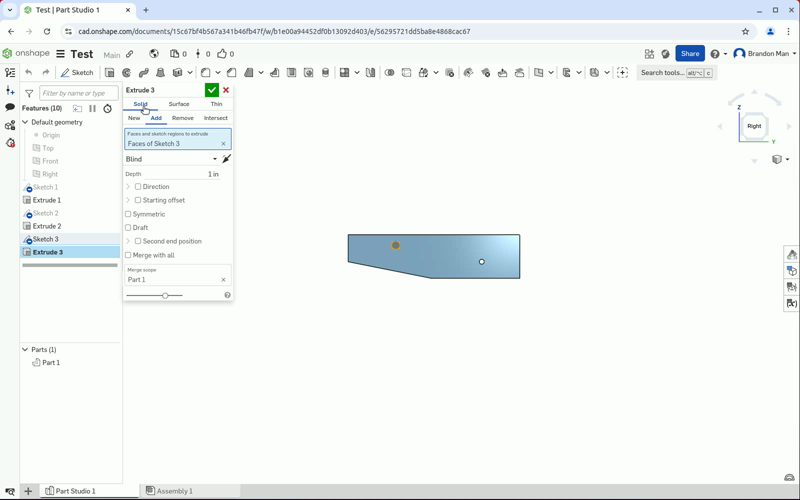
click(143, 106)
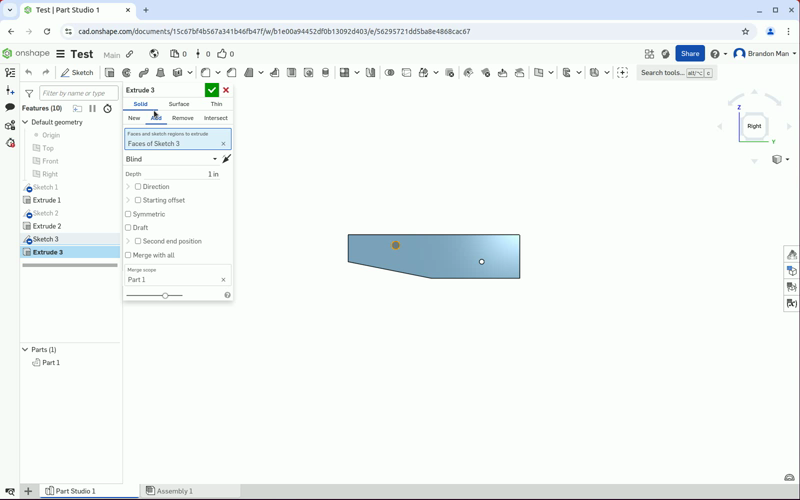
mouse_move(186, 120)
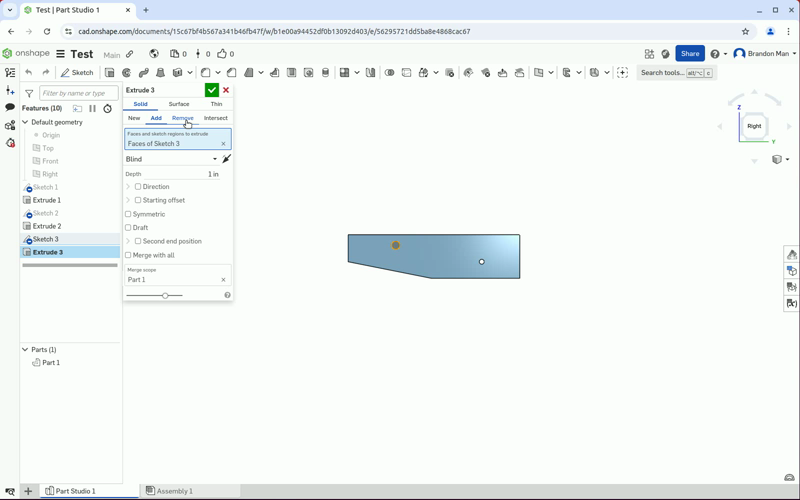
click(186, 120)
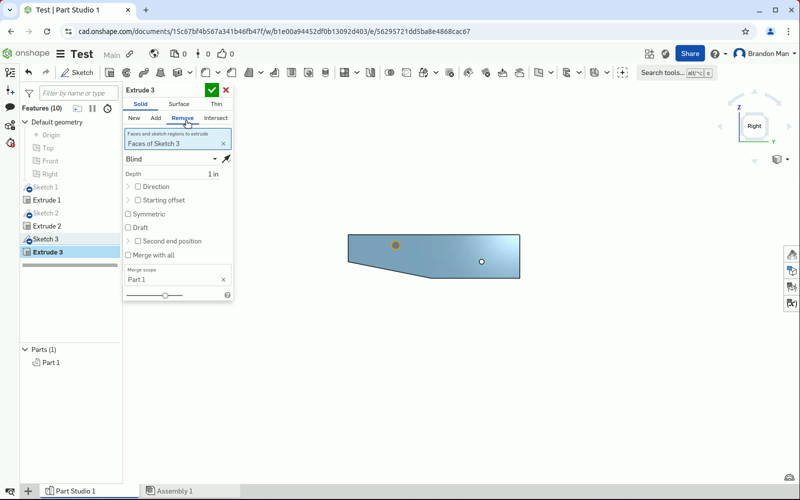
key(tab, 4)
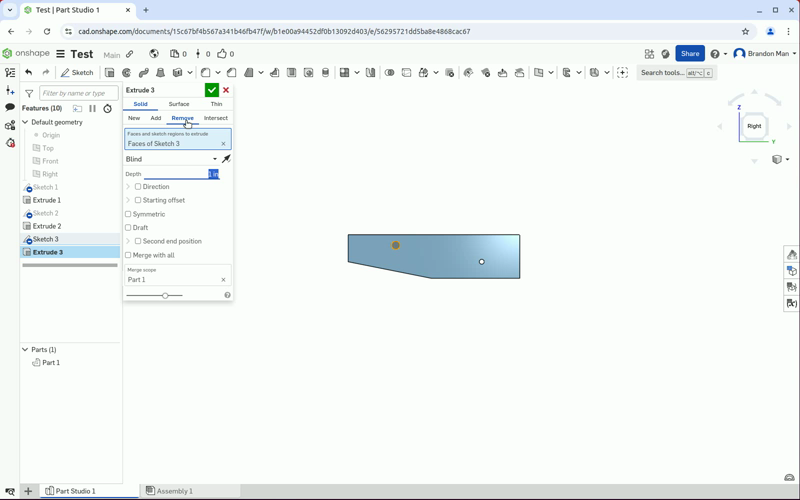
text(5.296)
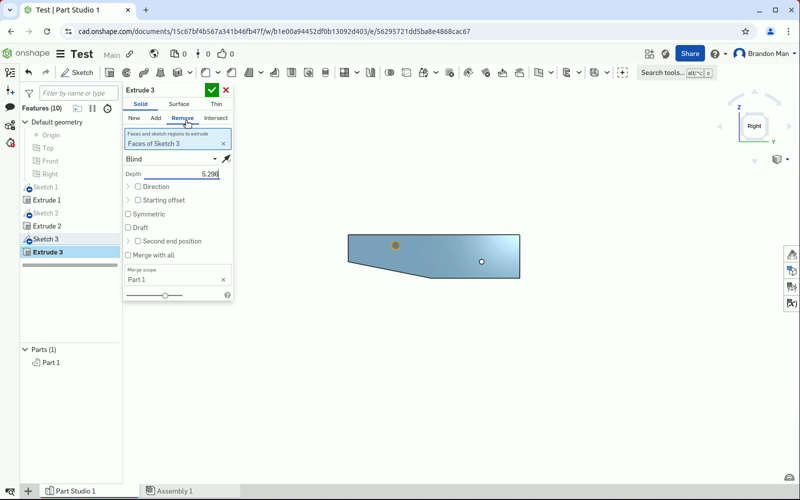
key(tab, 3)
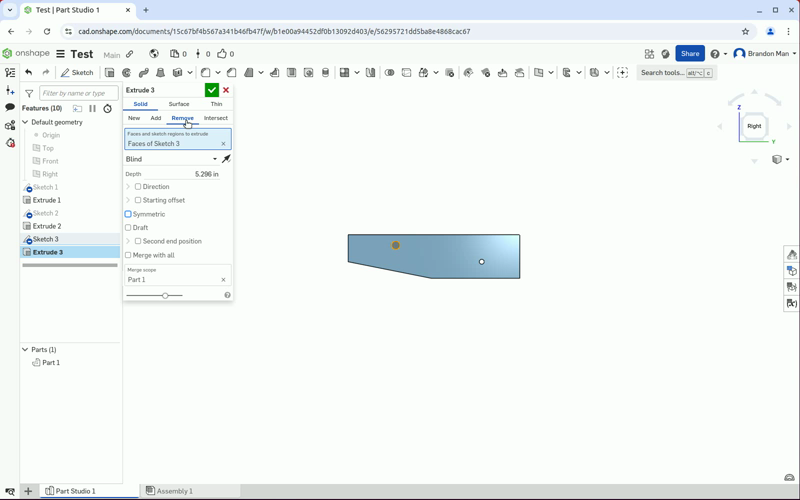
key(space)
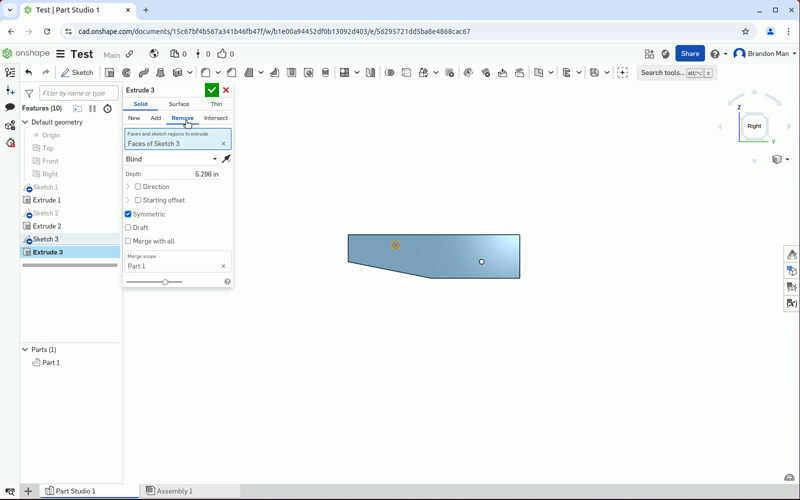
key(tab, 2)
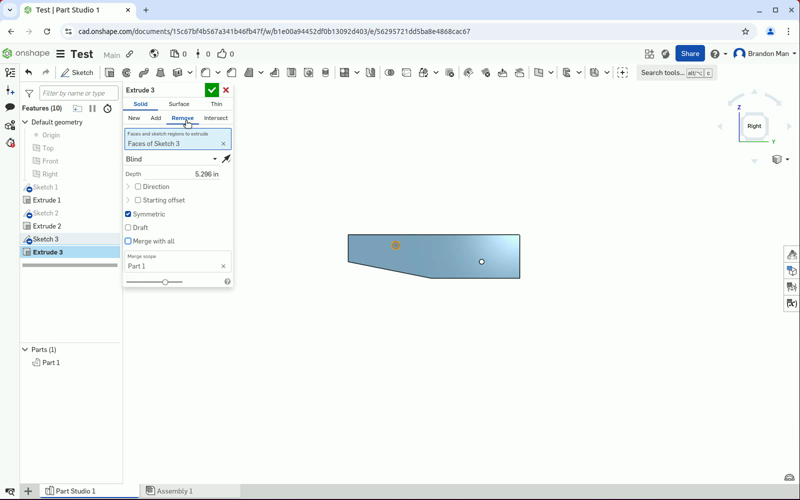
key(space)
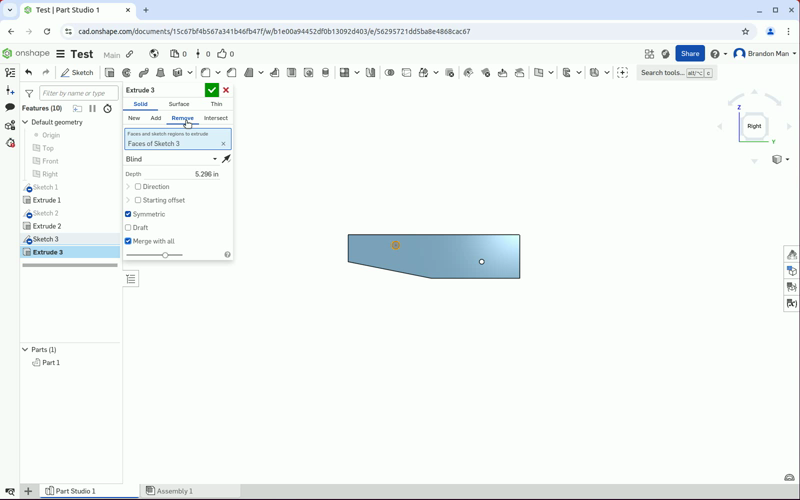
key(enter)
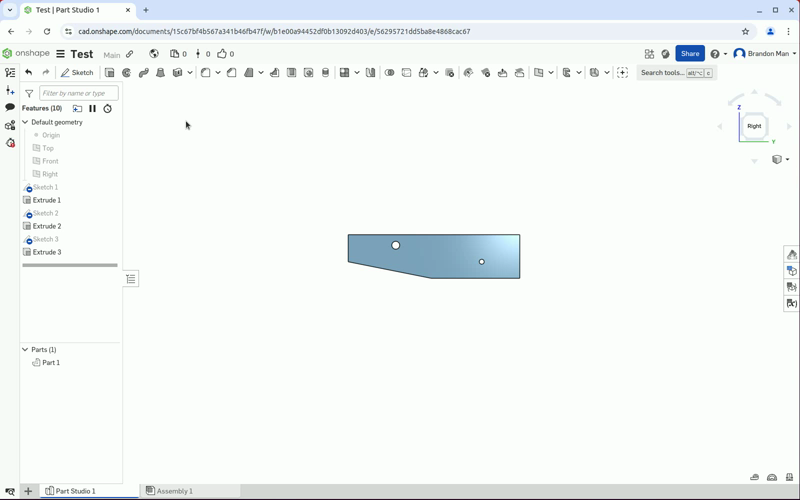
key(shift+h)
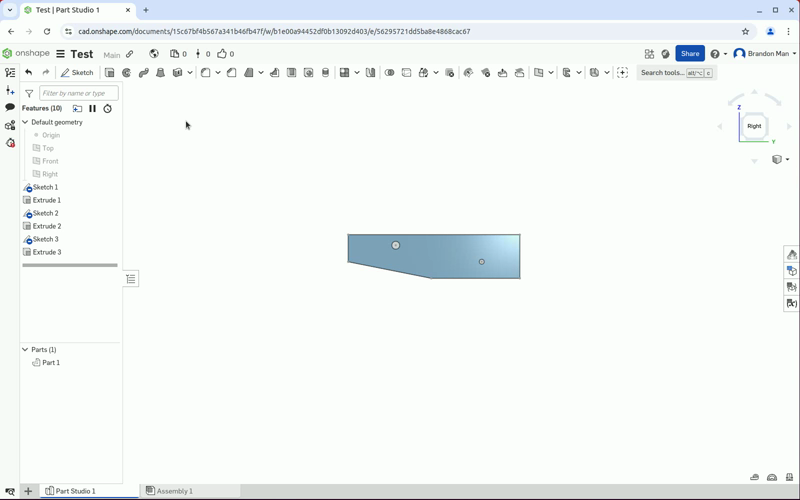
key(shift+h)
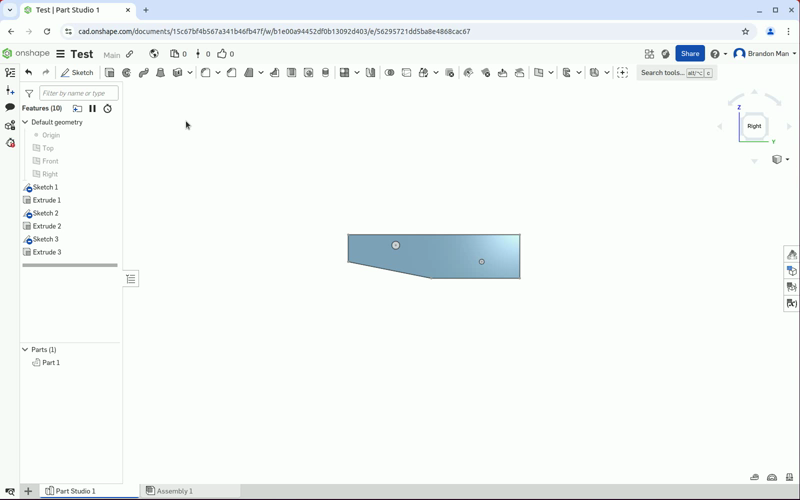
key(shift+7)
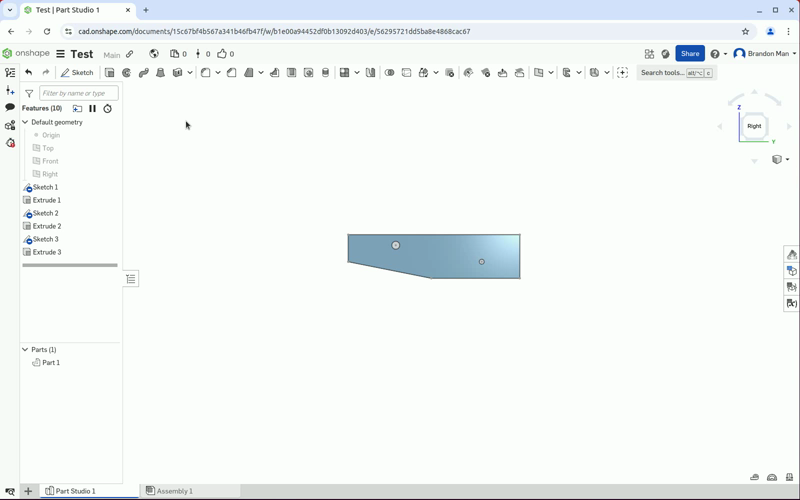
key(right, 2)
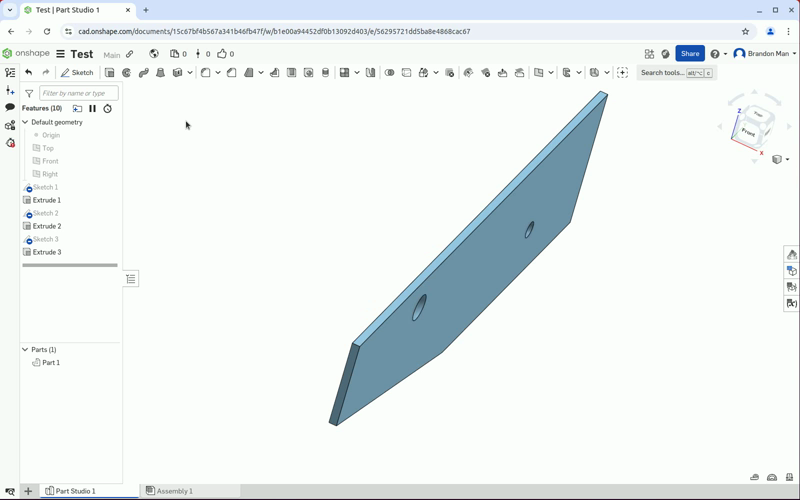
key(down, 2)
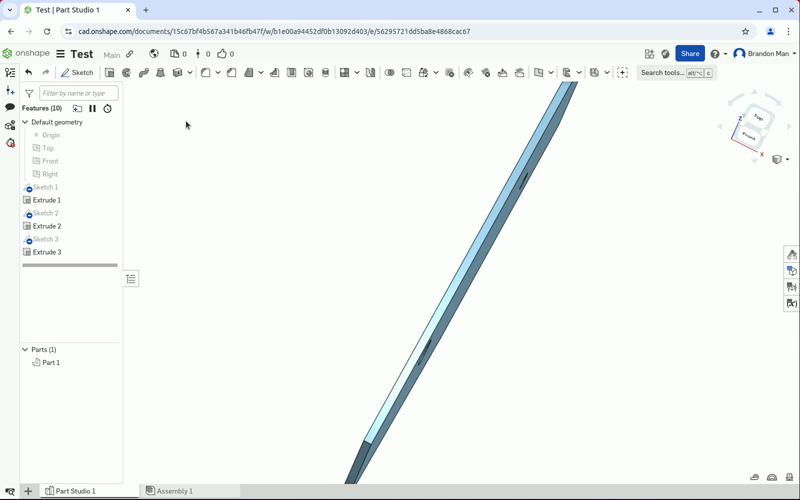
key(up, 2)
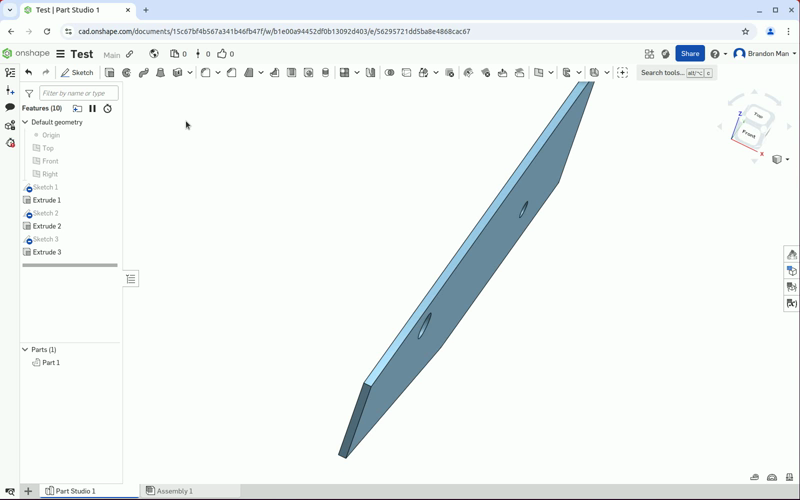
key(left, 2)
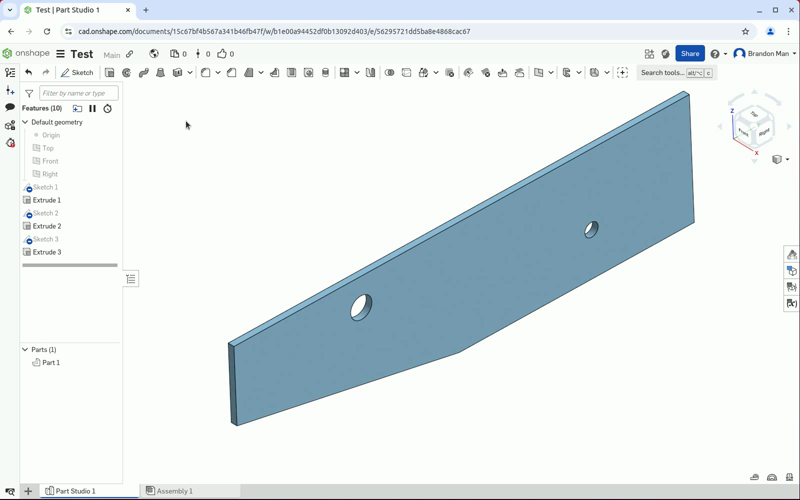
mouse_move(73, 189)
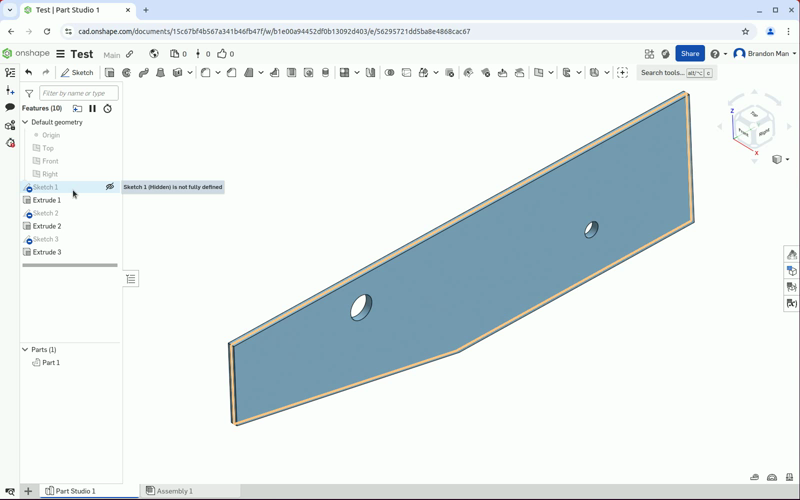
click(73, 189)